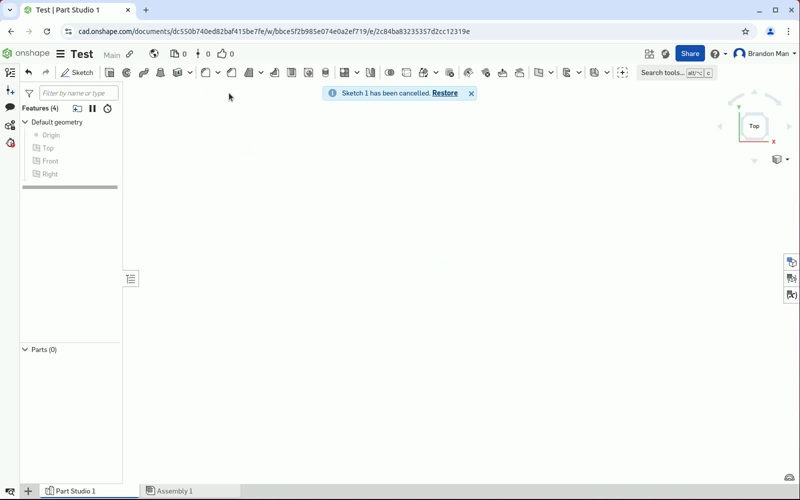
key(shift+h)
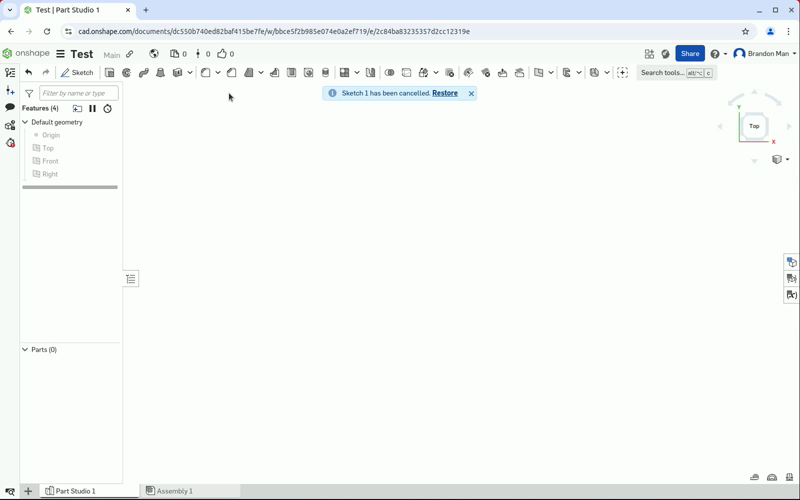
mouse_move(73, 352)
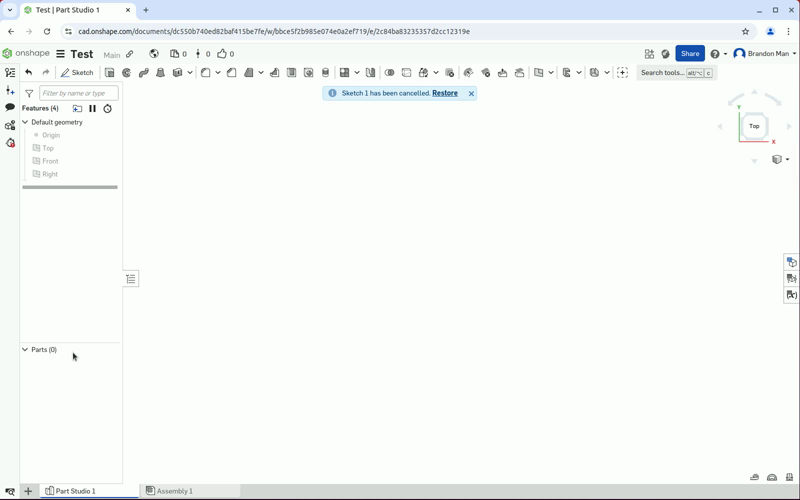
key(y)
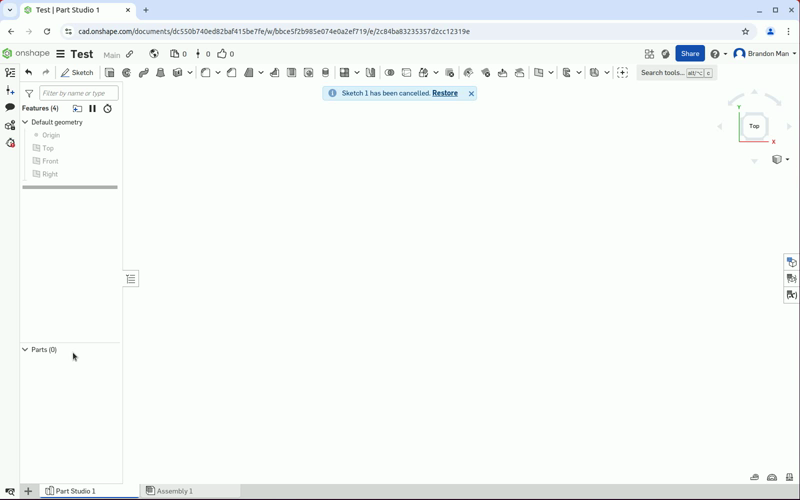
key(shift+p)
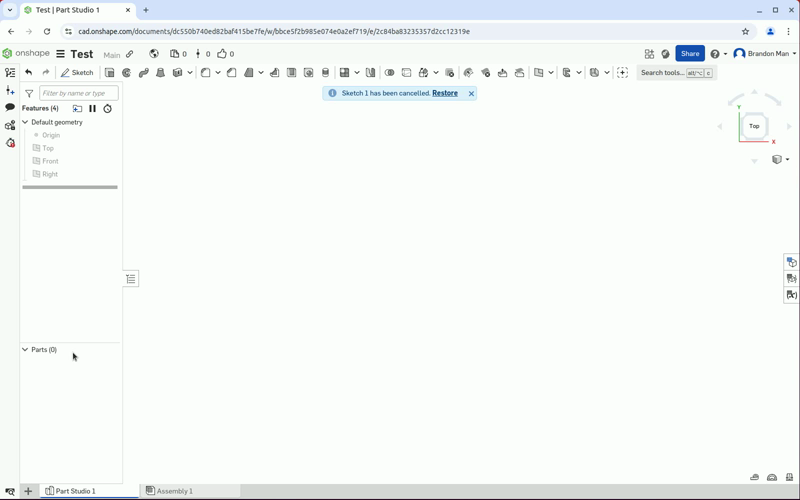
key(space)
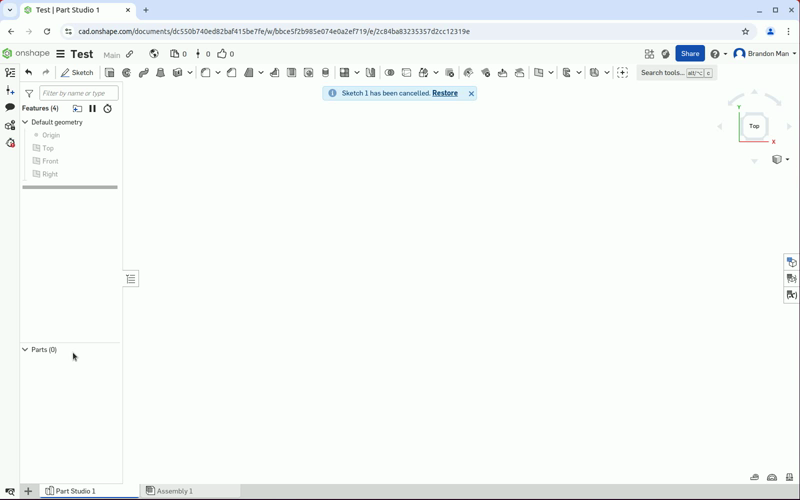
key_down(shift)
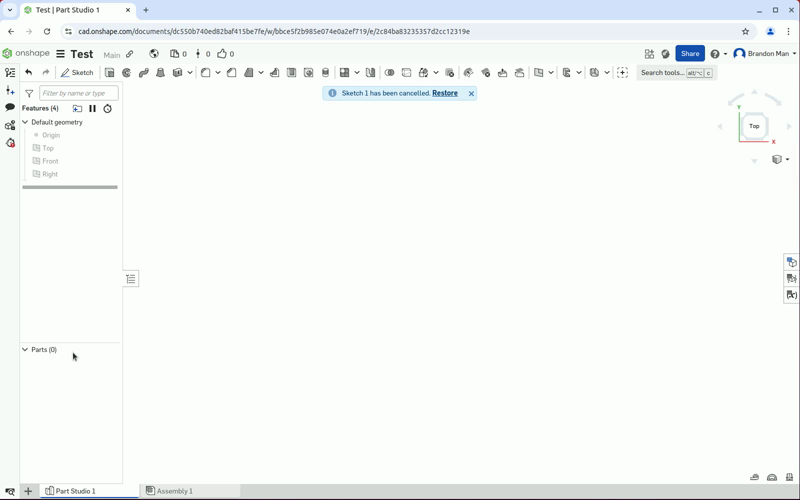
key(up)
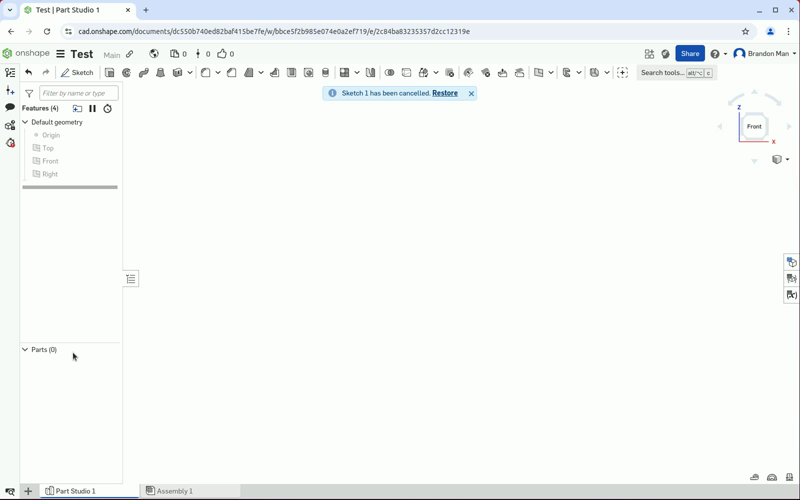
key_up(shift)
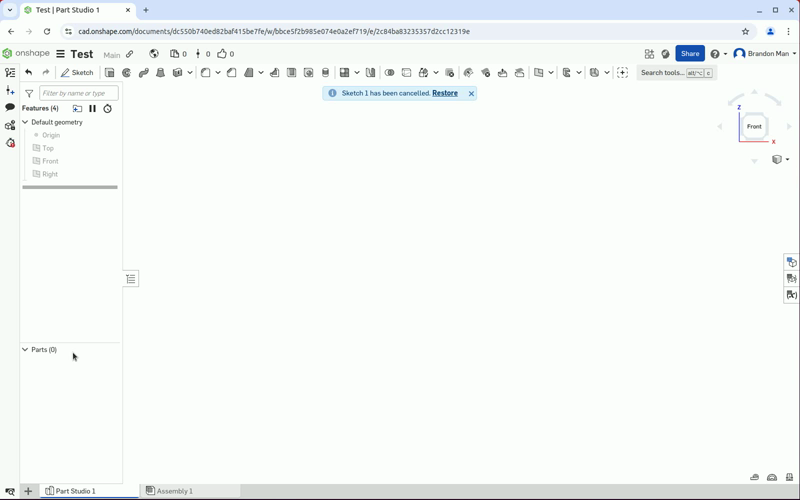
mouse_move(73, 352)
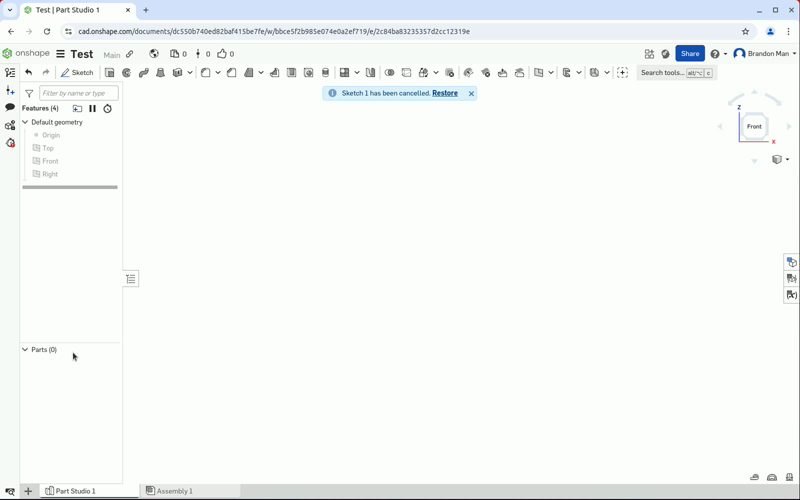
key(shift+y)
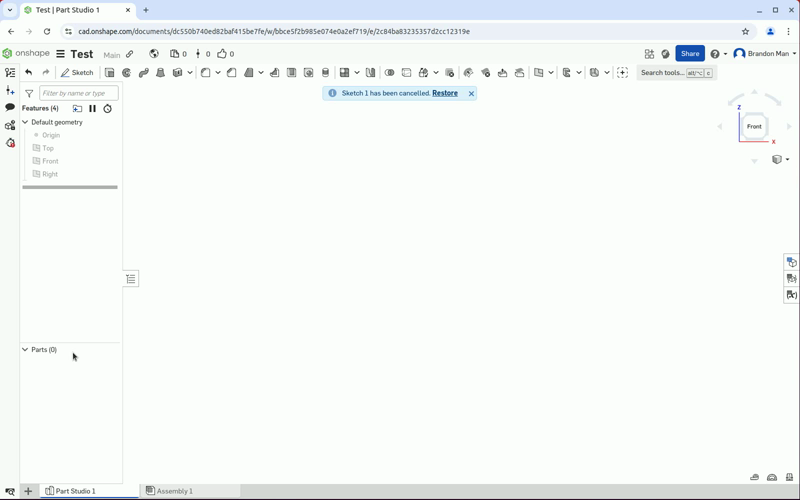
key(shift+s)
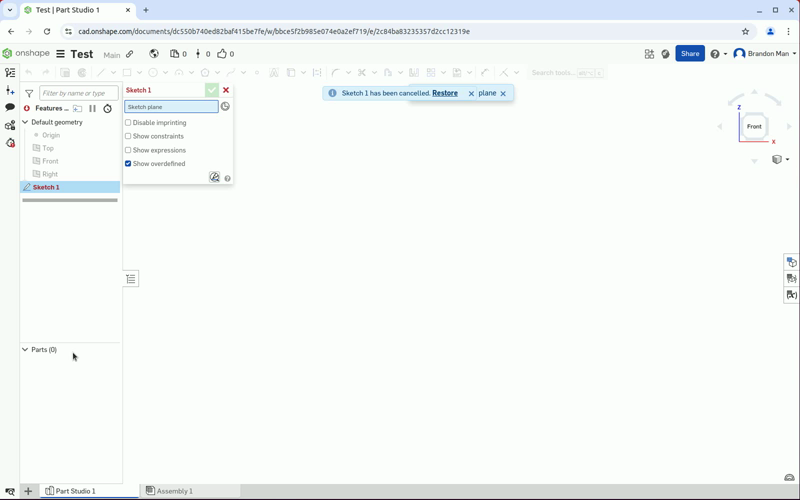
mouse_move(73, 163)
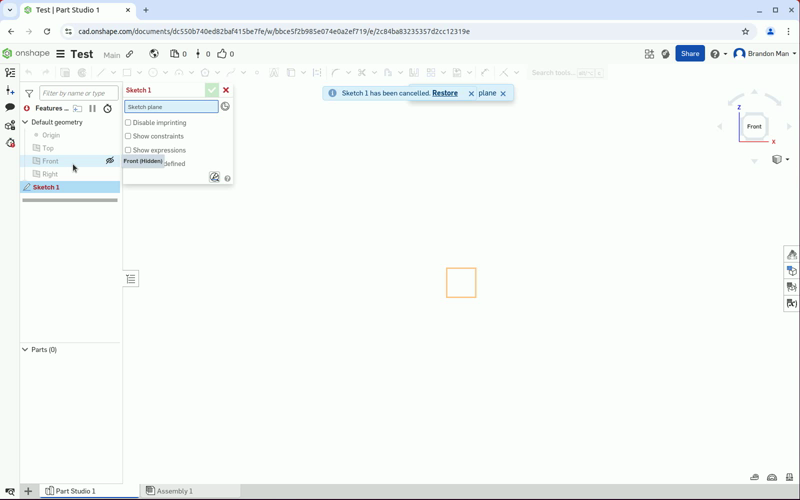
click(73, 163)
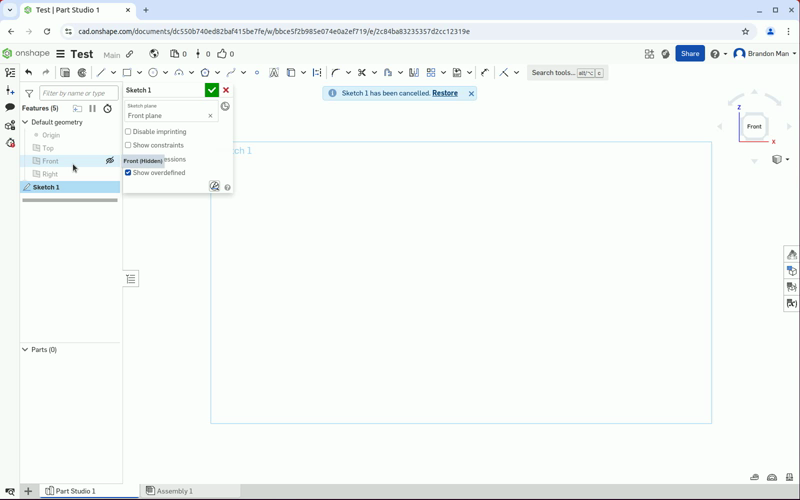
mouse_move(73, 352)
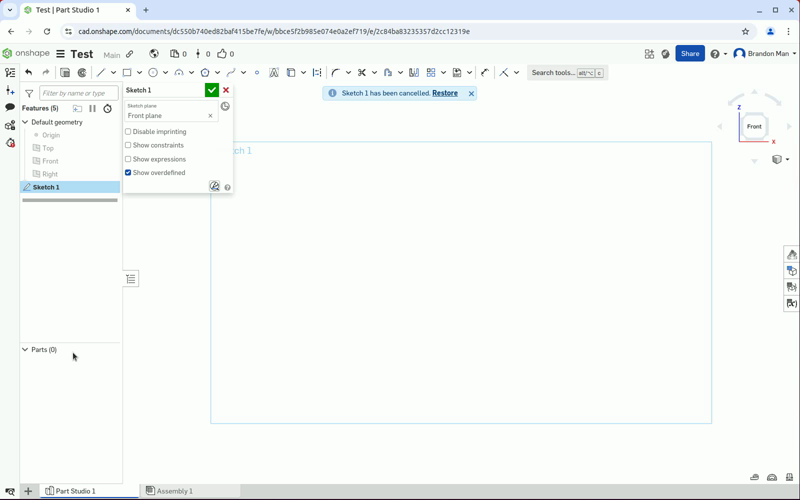
key(y)
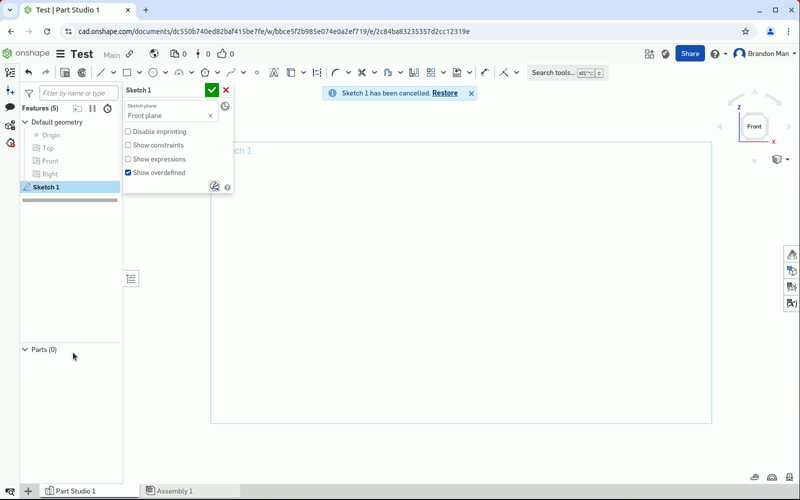
key(l)
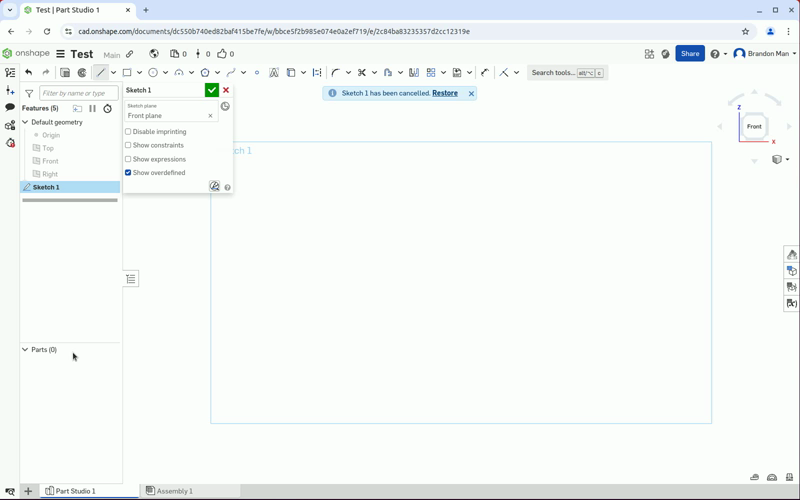
key_down(shift)
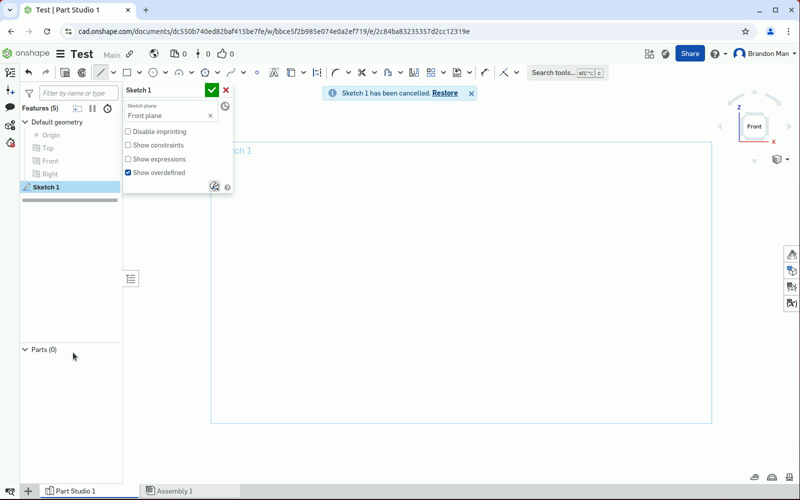
mouse_move(460, 282)
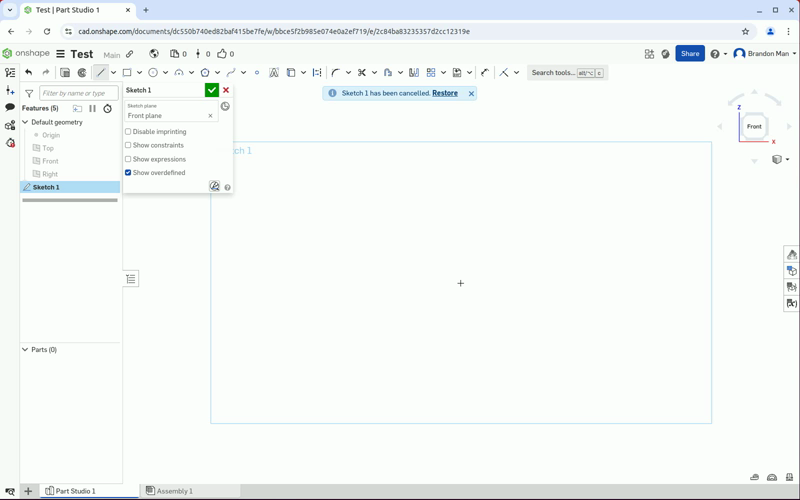
click(460, 282)
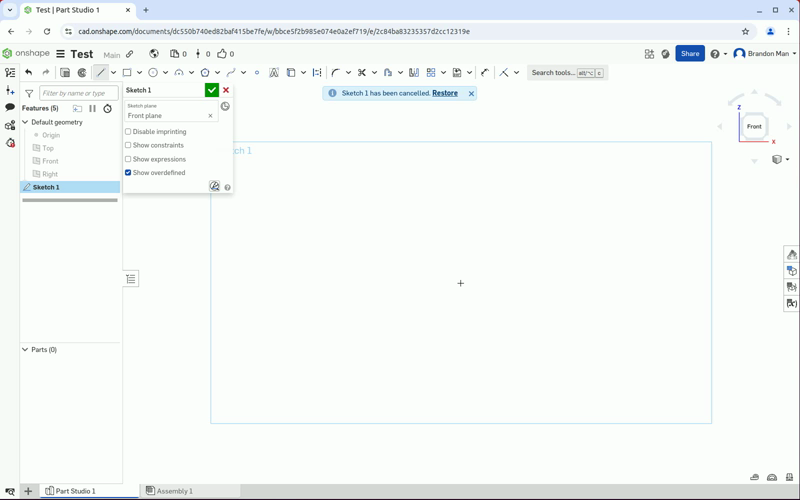
key_up(shift)
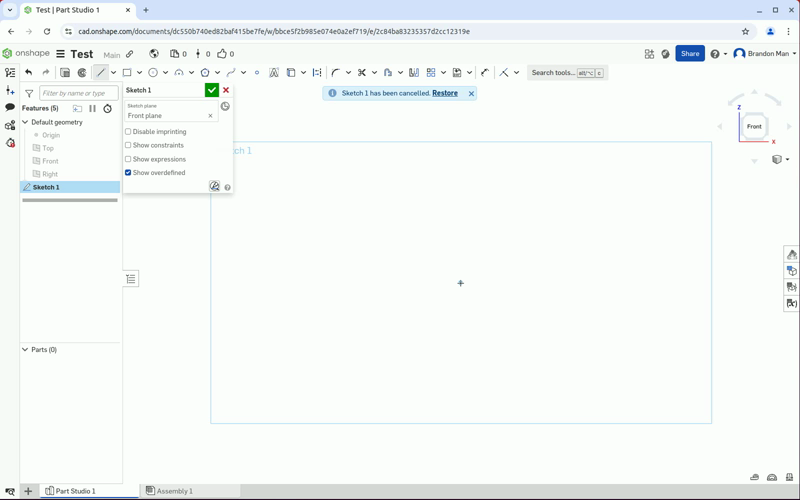
key_down(shift)
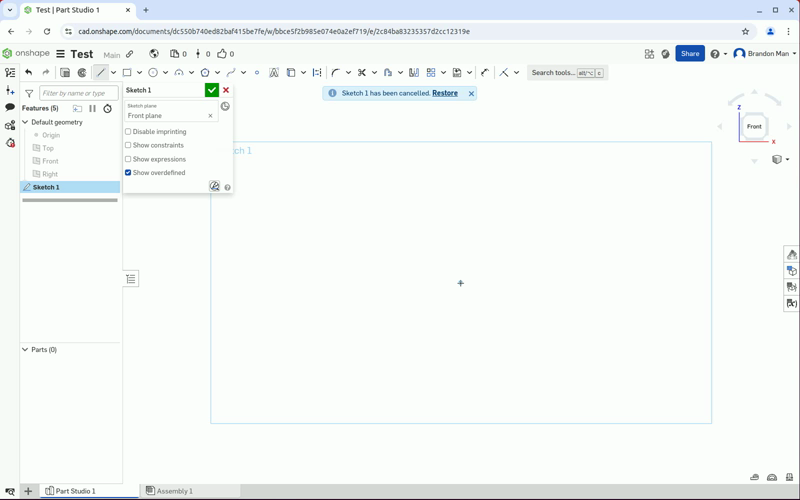
mouse_move(573, 282)
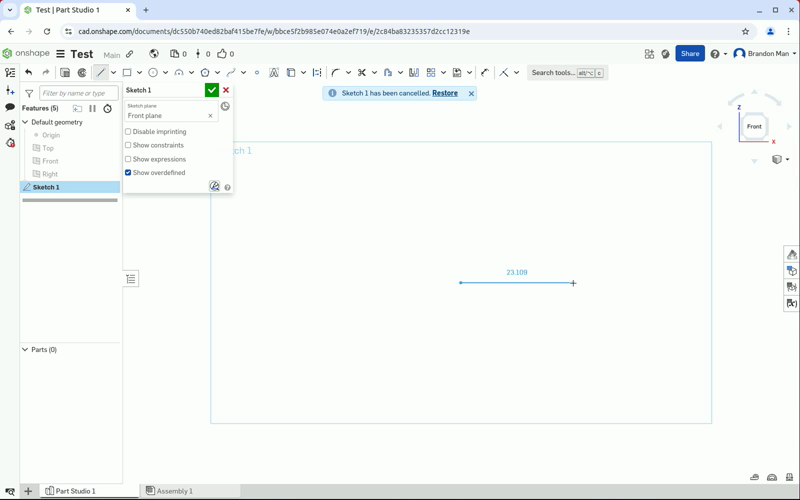
click(573, 282)
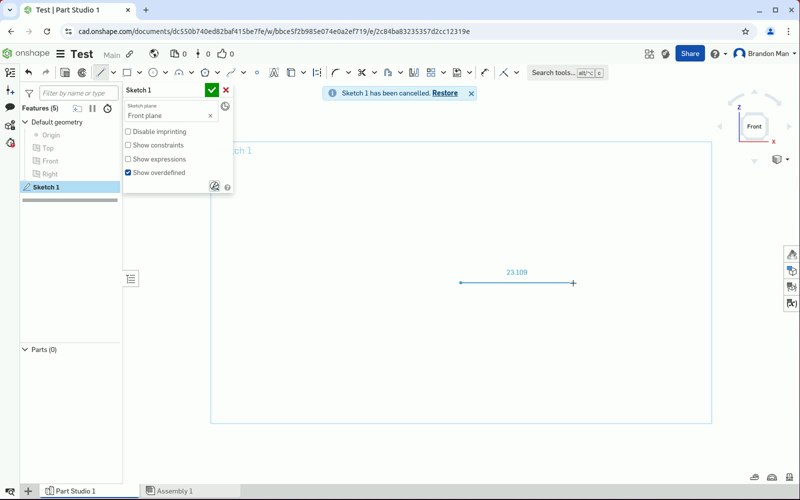
key_up(shift)
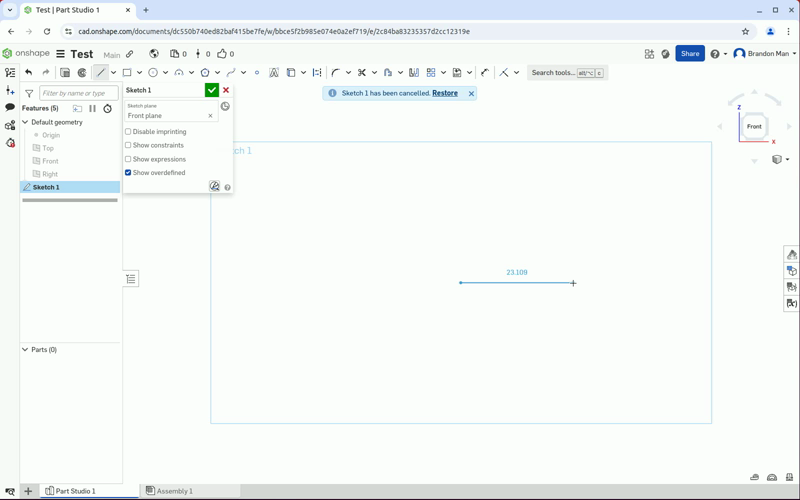
key_down(shift)
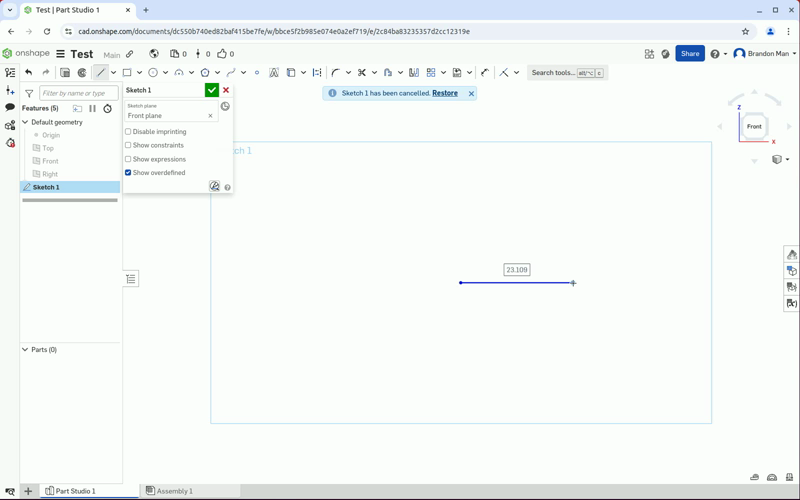
mouse_move(589, 282)
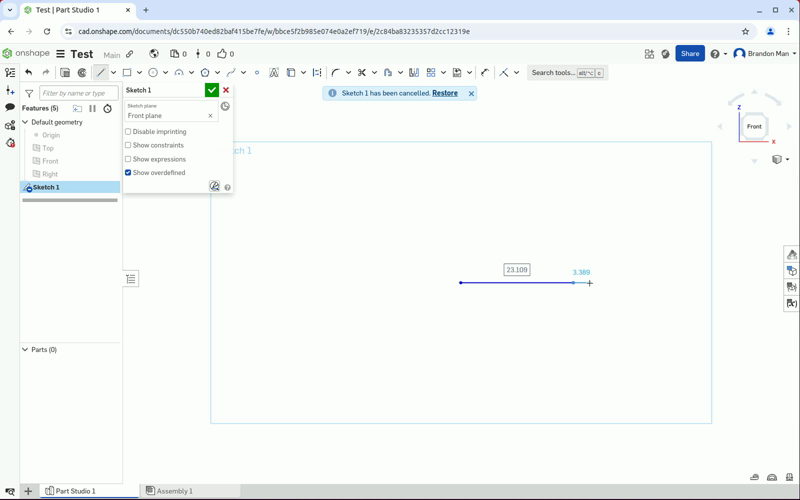
mouse_move(573, 245)
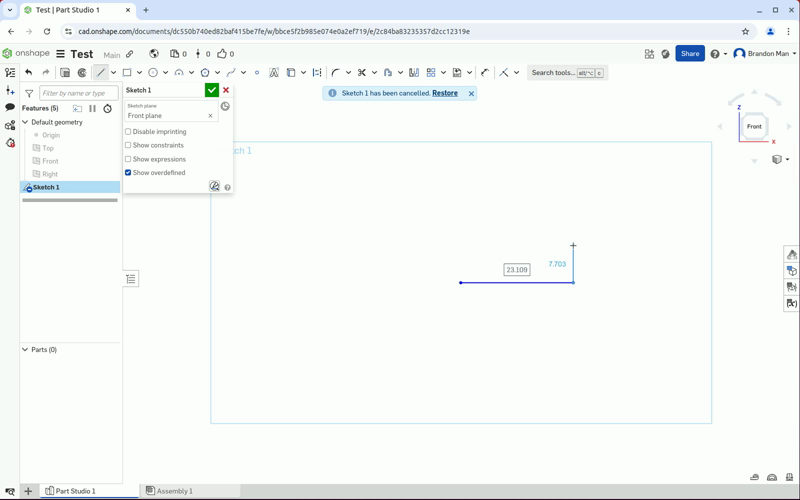
click(573, 245)
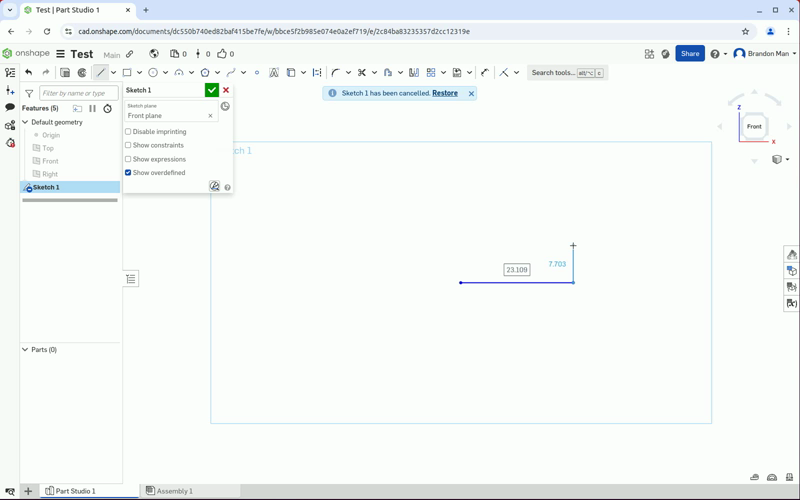
key_up(shift)
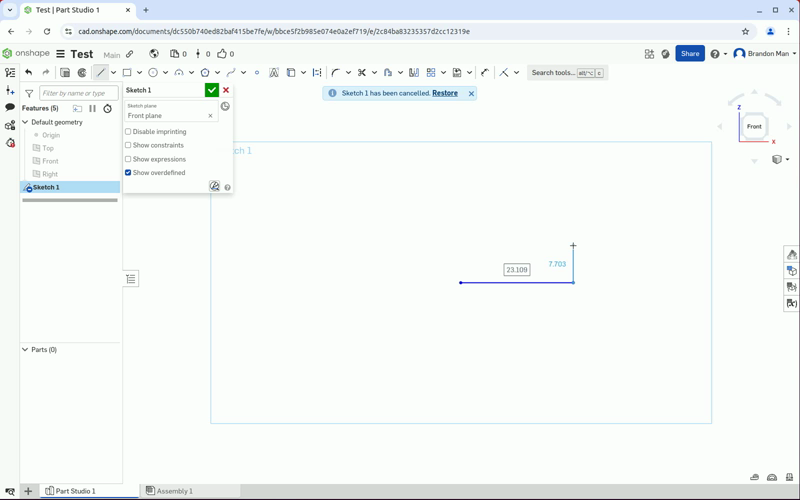
key_down(shift)
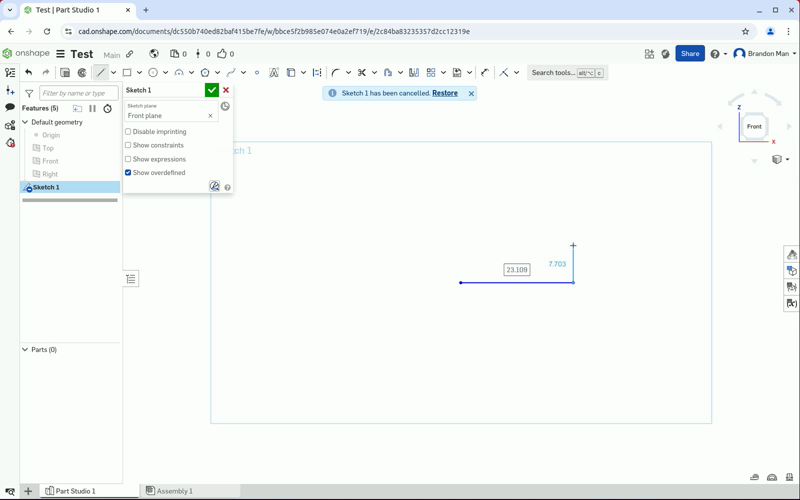
mouse_move(460, 245)
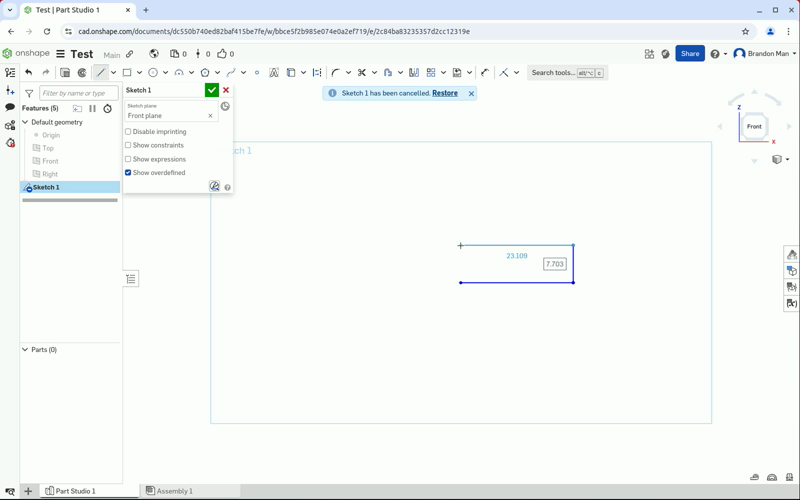
click(460, 245)
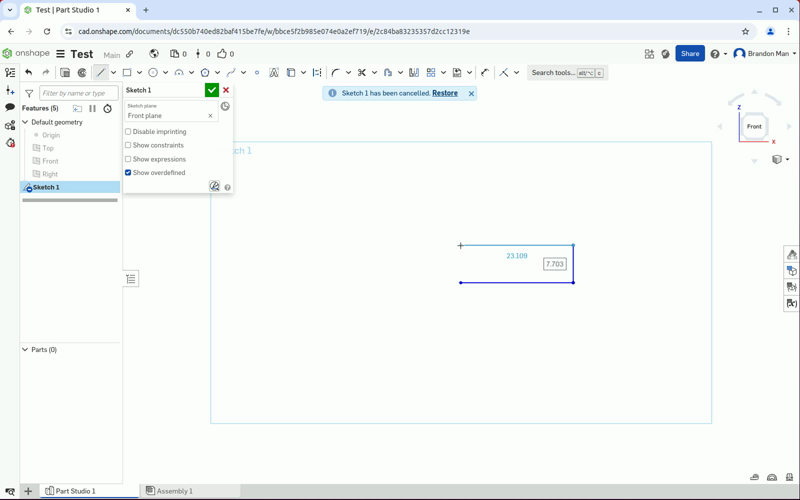
key_up(shift)
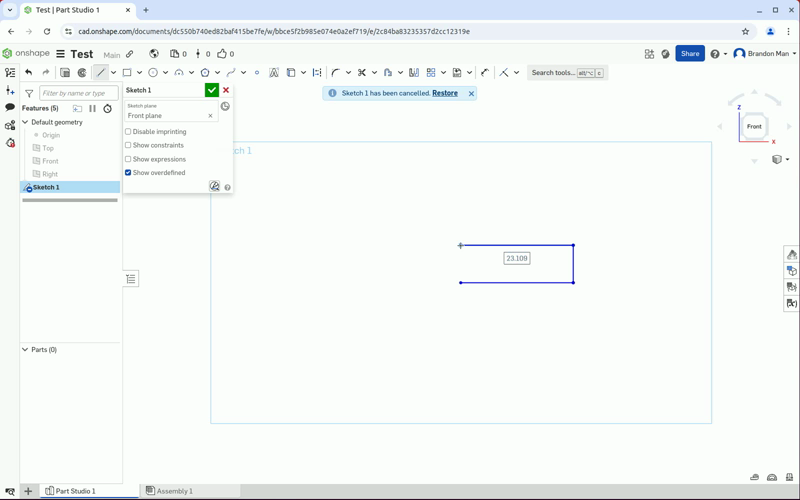
mouse_move(490, 245)
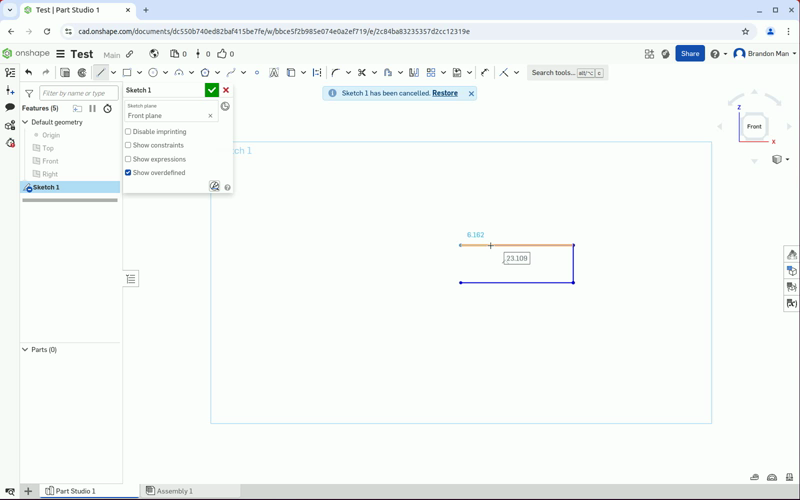
key_down(shift)
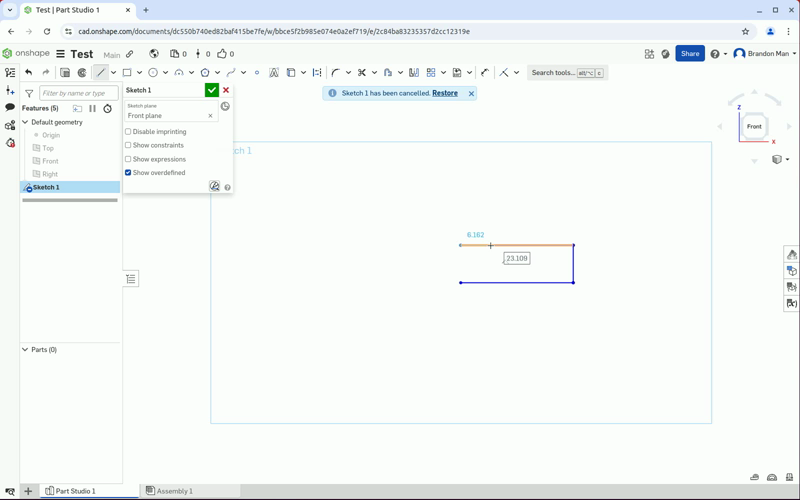
mouse_move(460, 282)
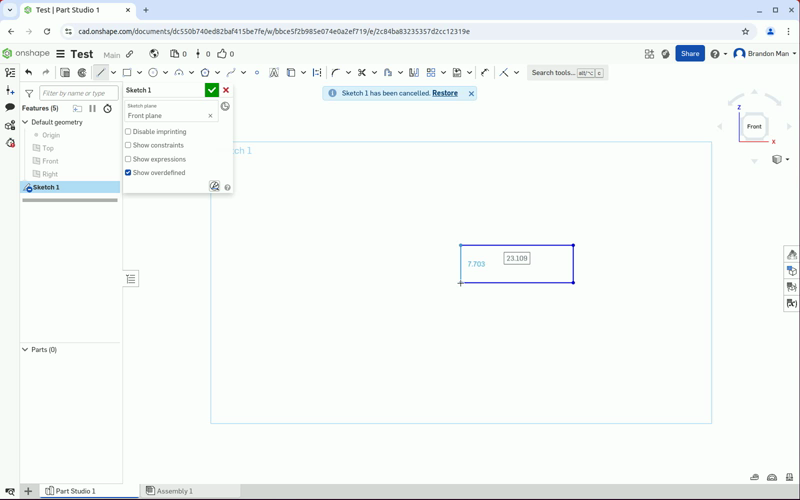
key_up(shift)
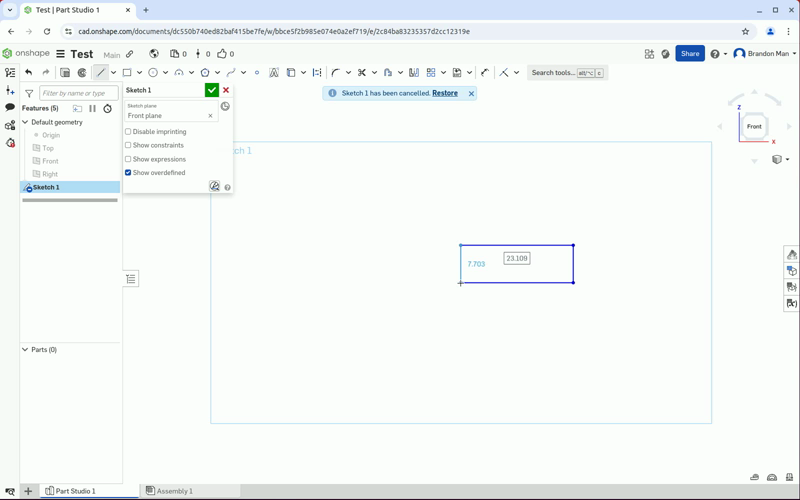
click(460, 282)
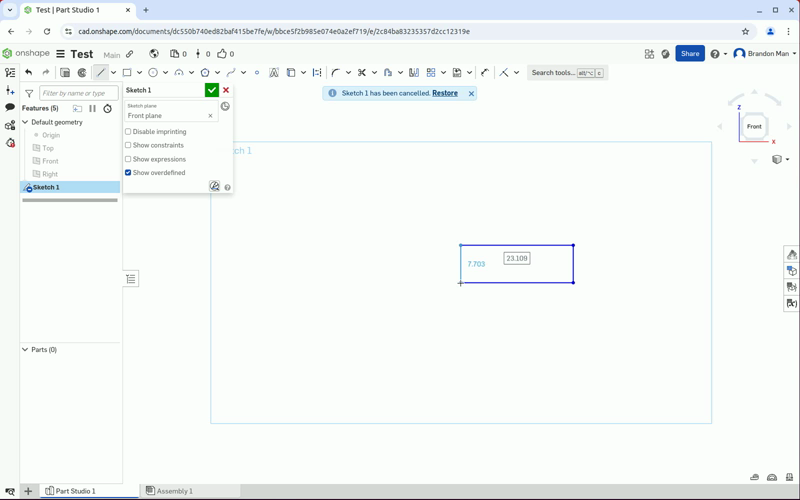
key(esc)
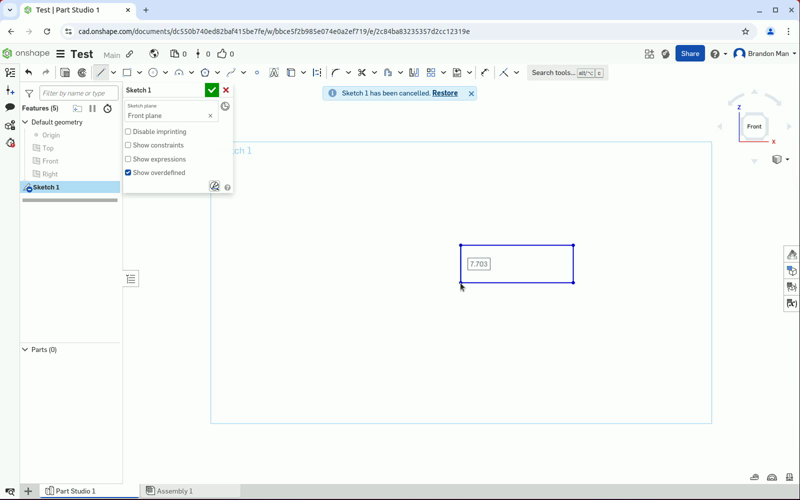
mouse_move(562, 270)
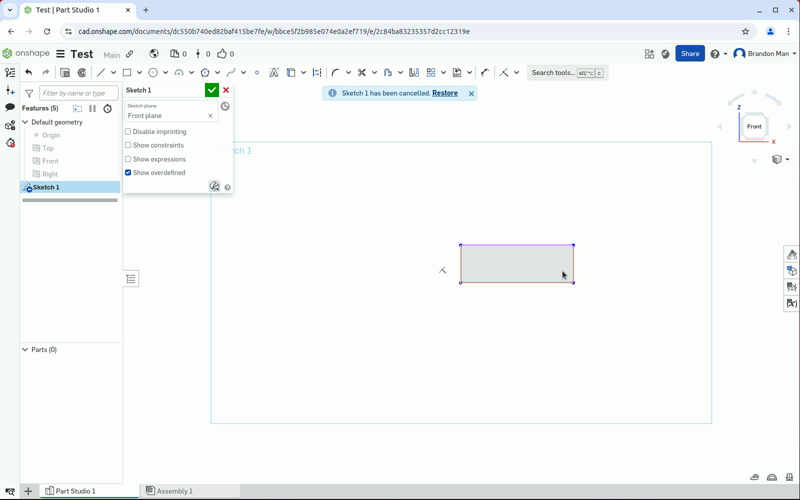
click(562, 270)
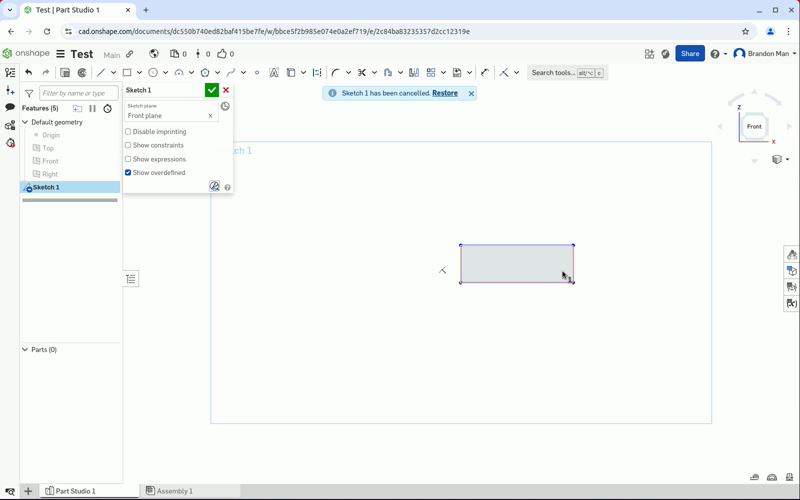
mouse_move(73, 352)
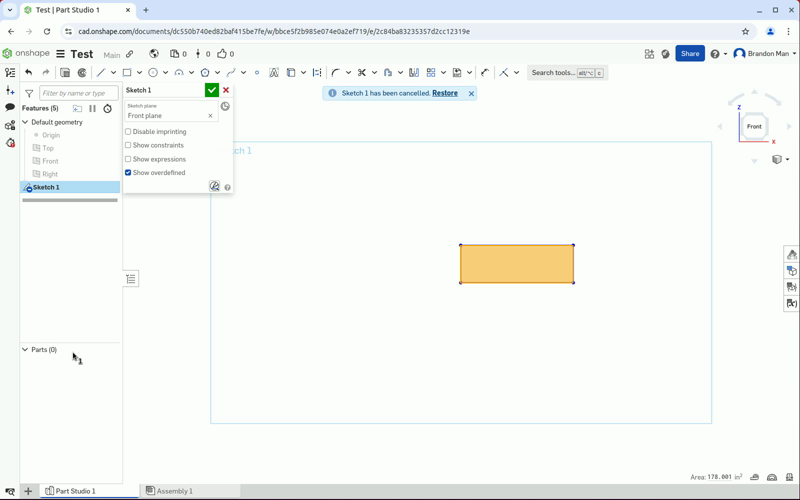
key(shift+y)
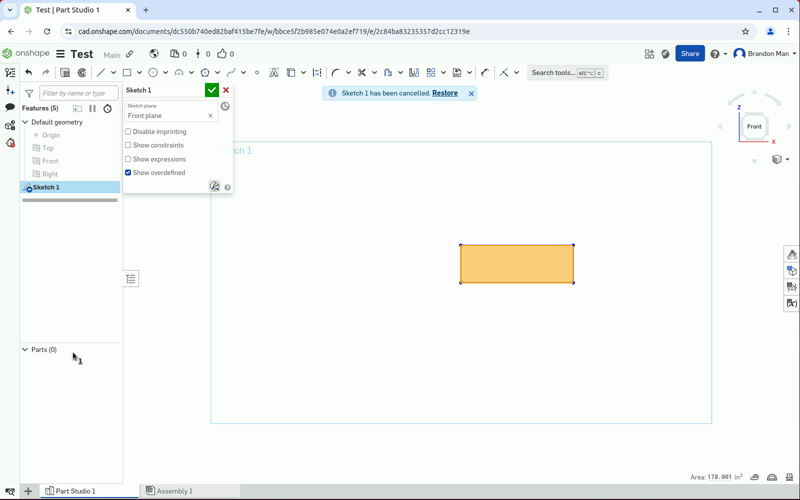
key(shift+e)
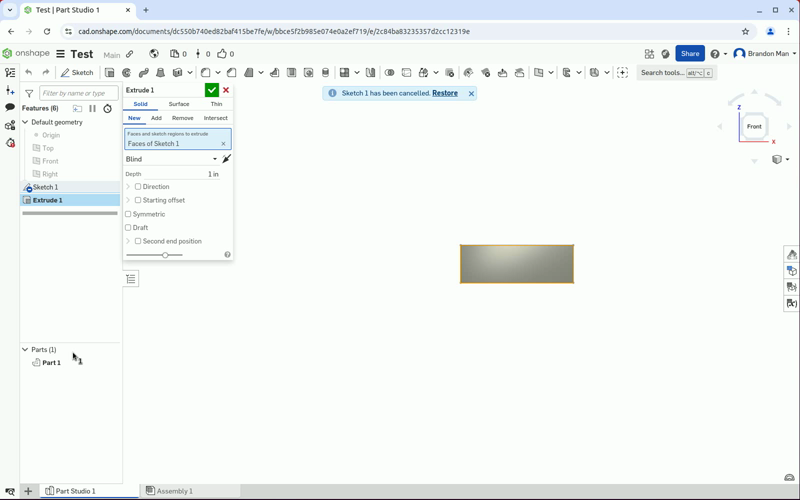
mouse_move(143, 106)
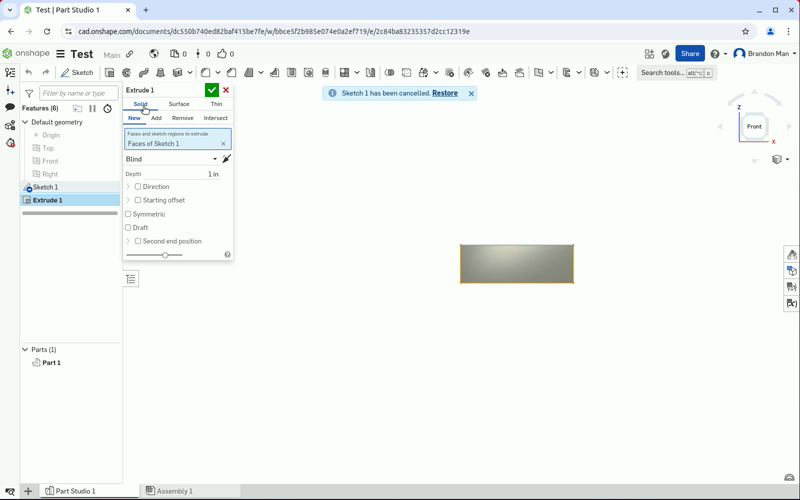
click(143, 106)
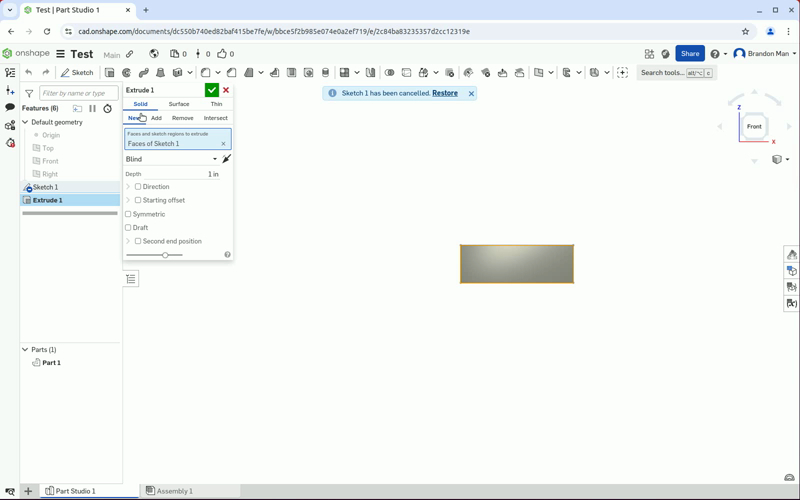
mouse_move(137, 120)
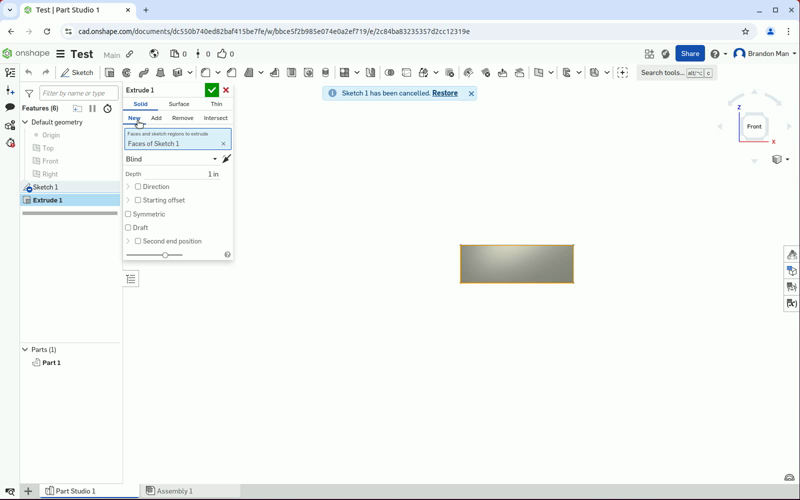
click(137, 120)
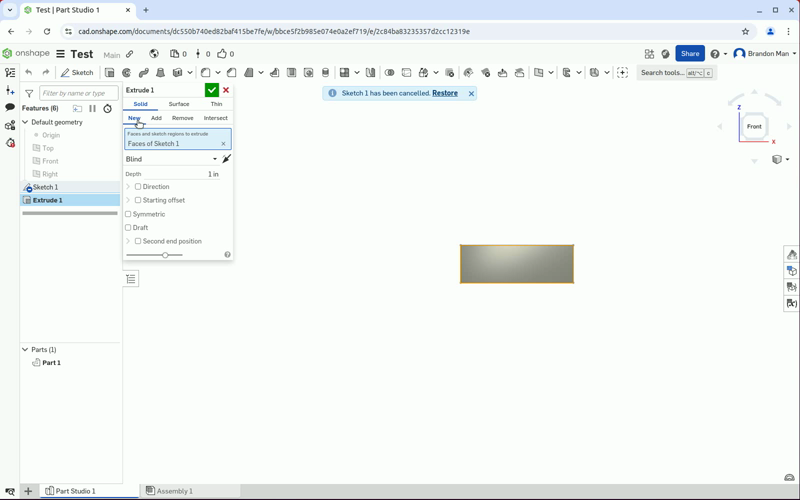
key(tab, 4)
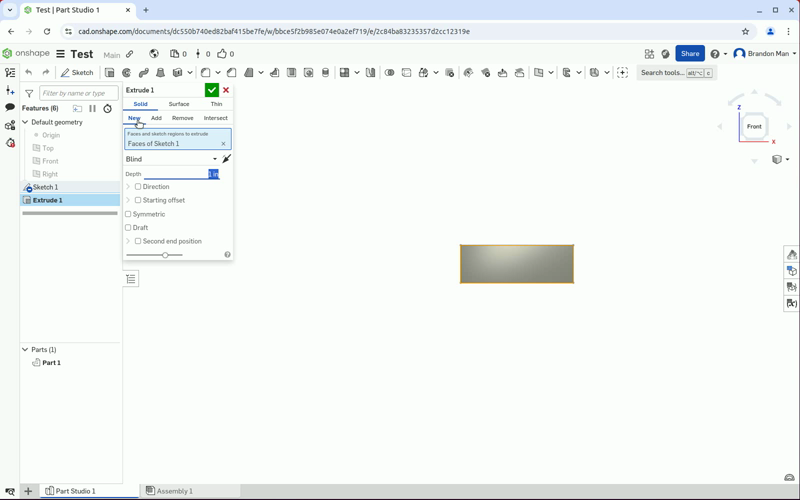
text(11.554)
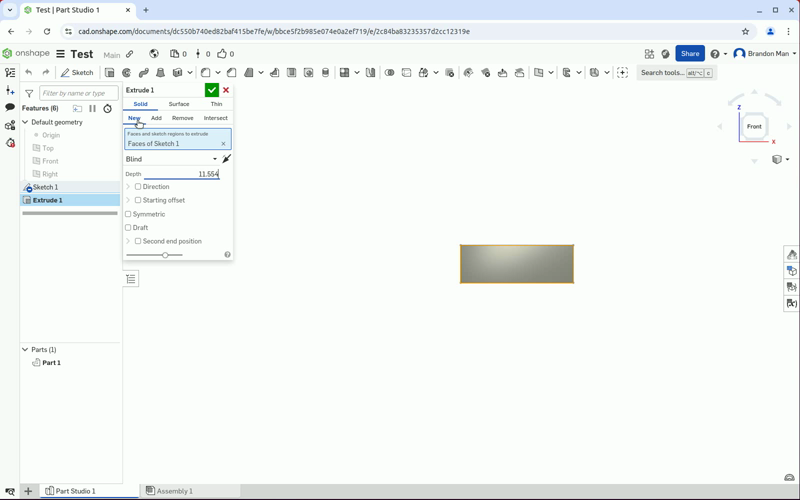
key(enter)
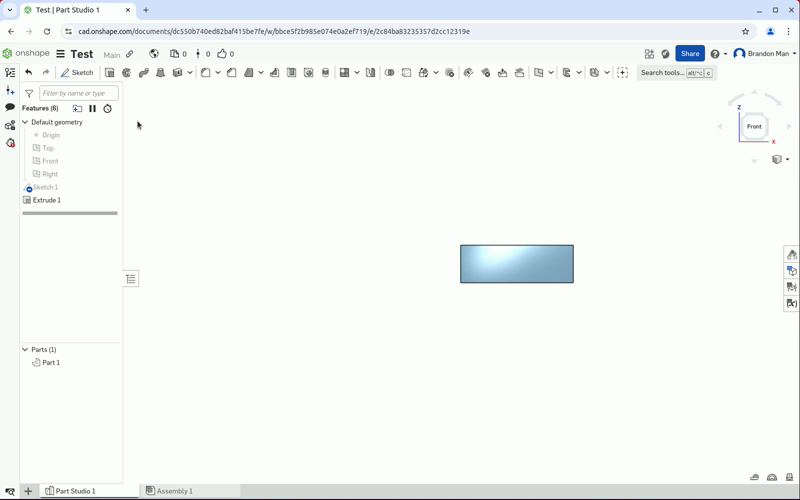
key(shift+h)
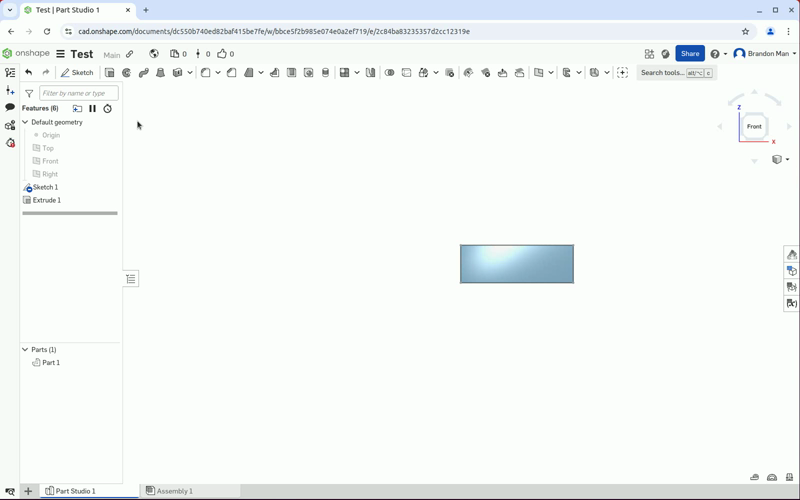
key(shift+h)
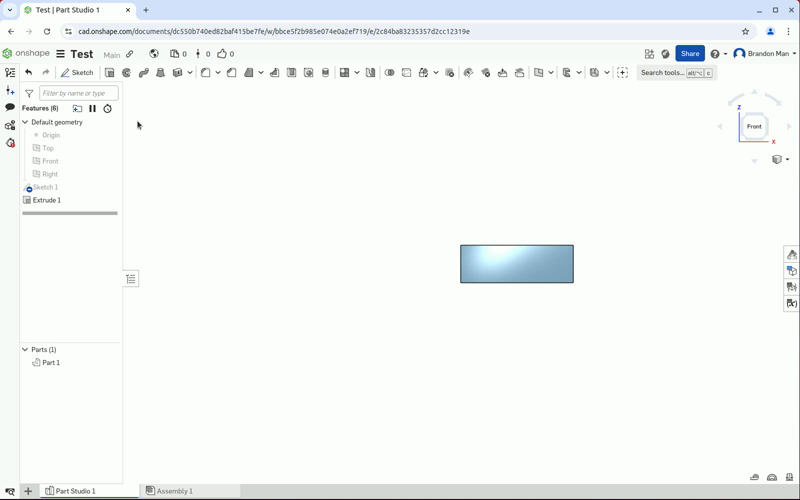
mouse_move(73, 189)
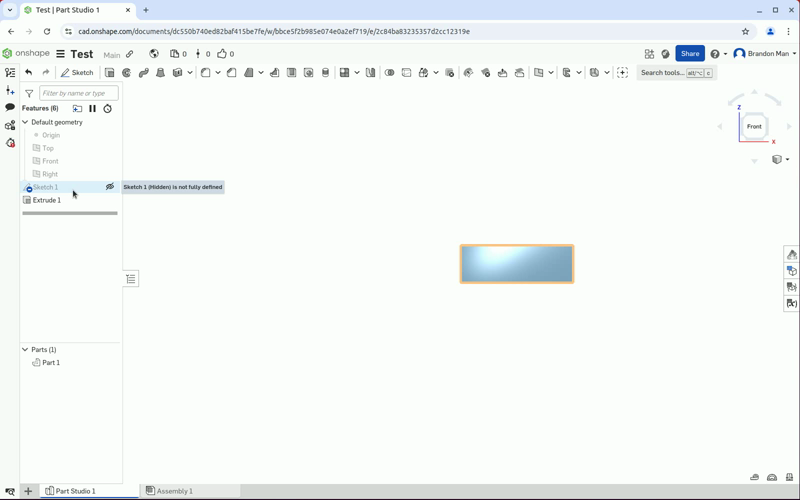
click(73, 189)
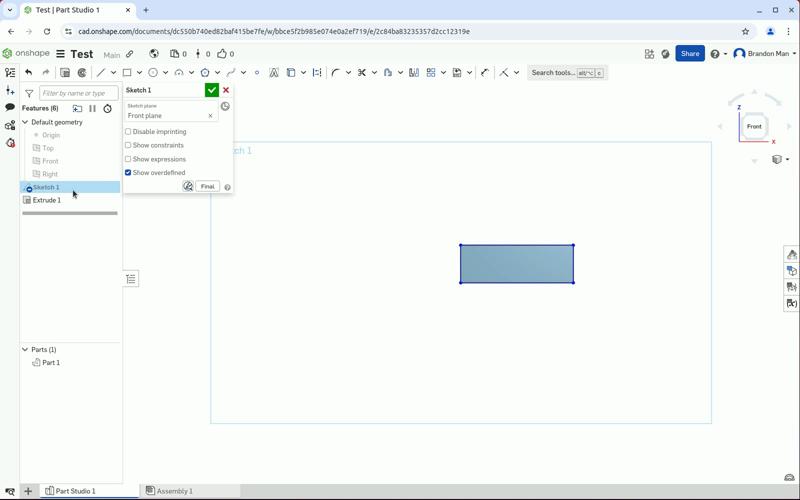
mouse_move(229, 92)
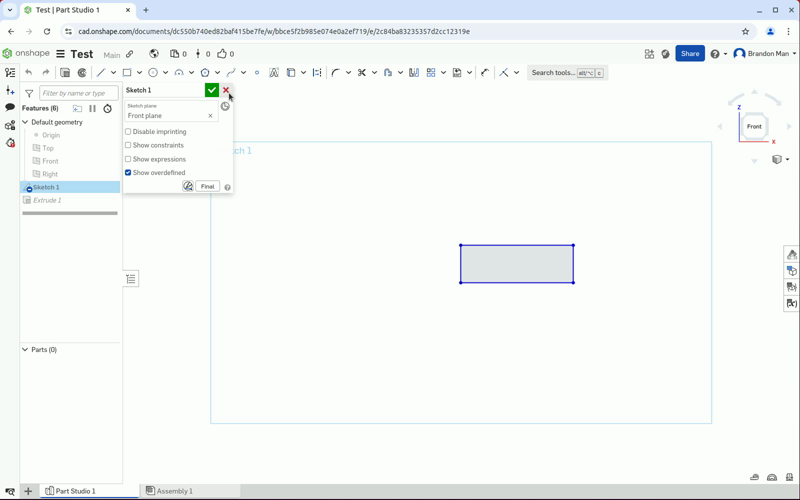
click(229, 92)
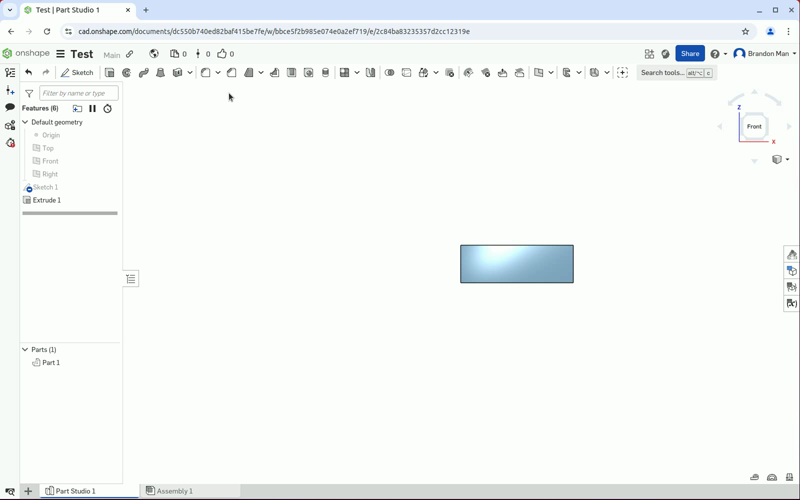
mouse_move(541, 75)
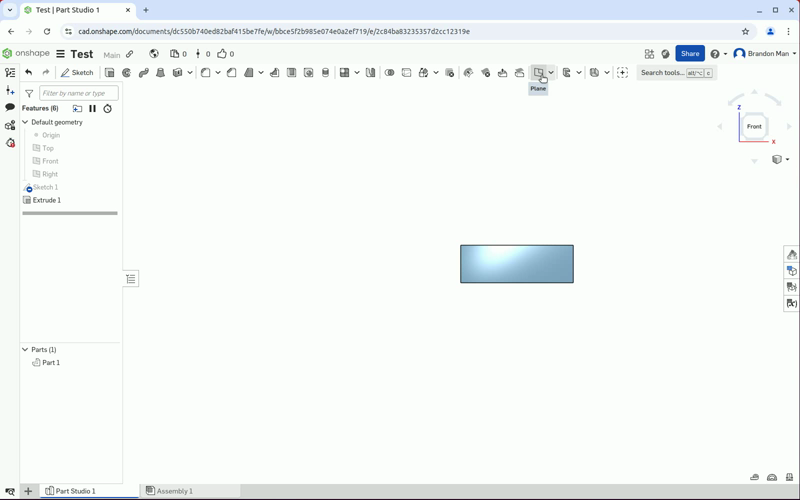
click(541, 75)
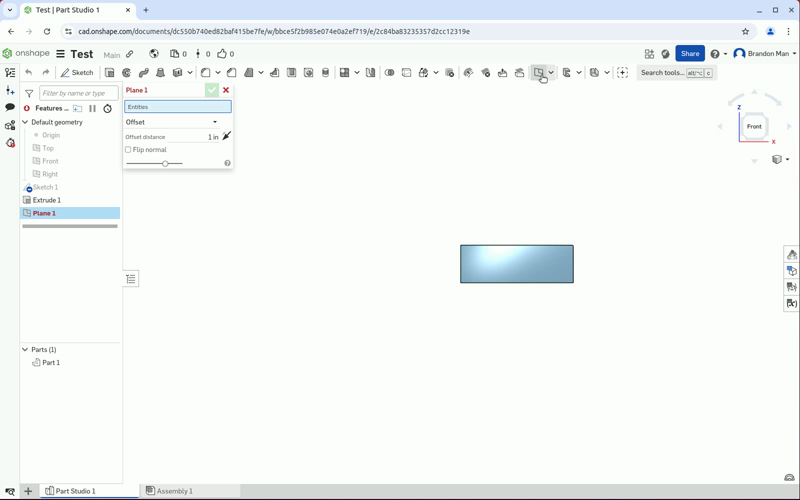
mouse_move(73, 163)
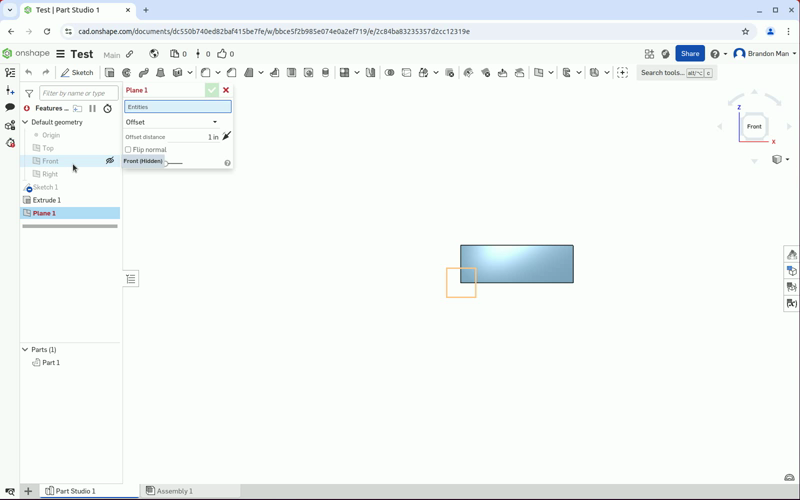
click(73, 163)
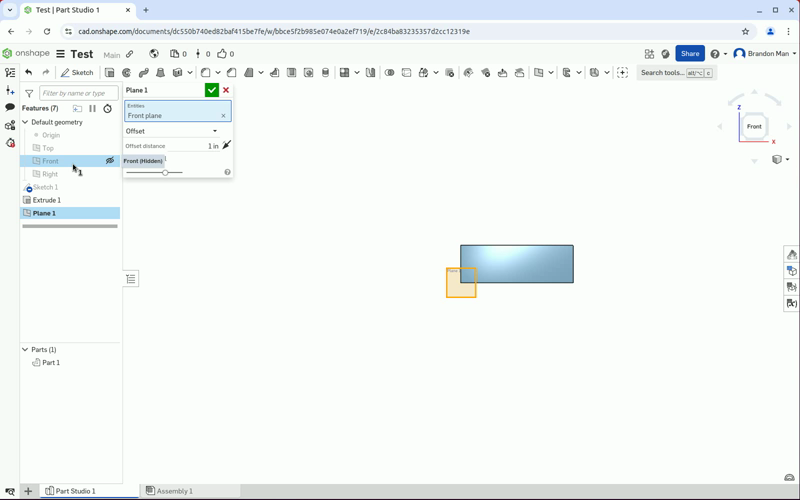
key(tab, 2)
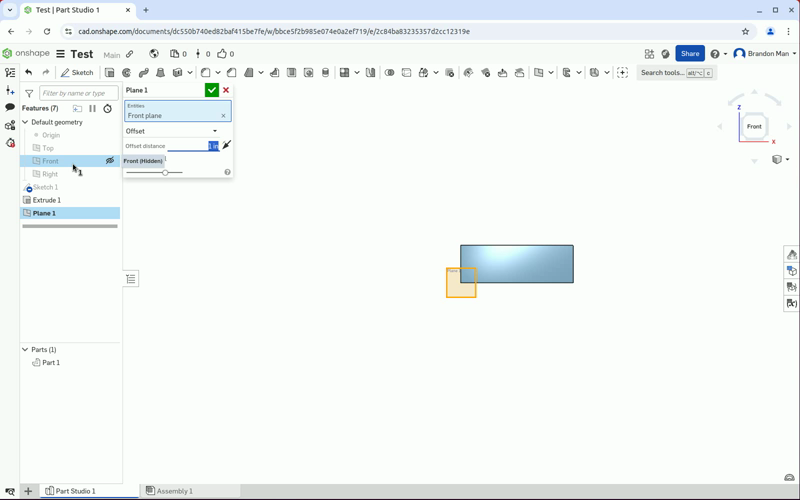
text(11.554)
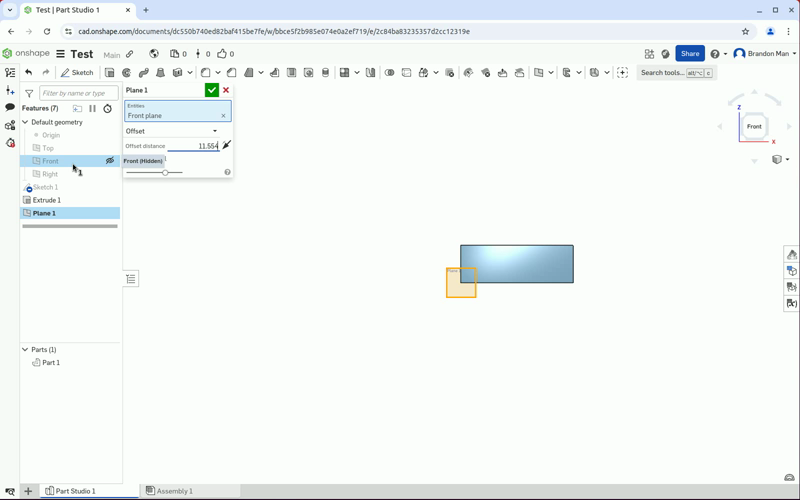
key(enter, 2)
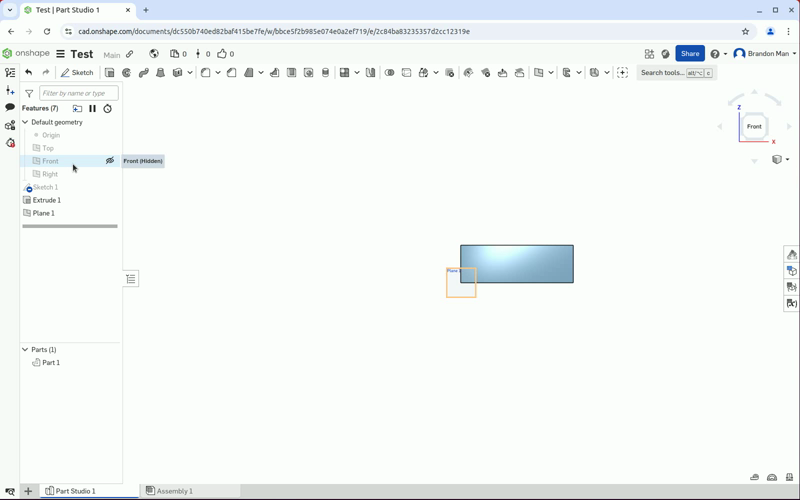
key(shift+s)
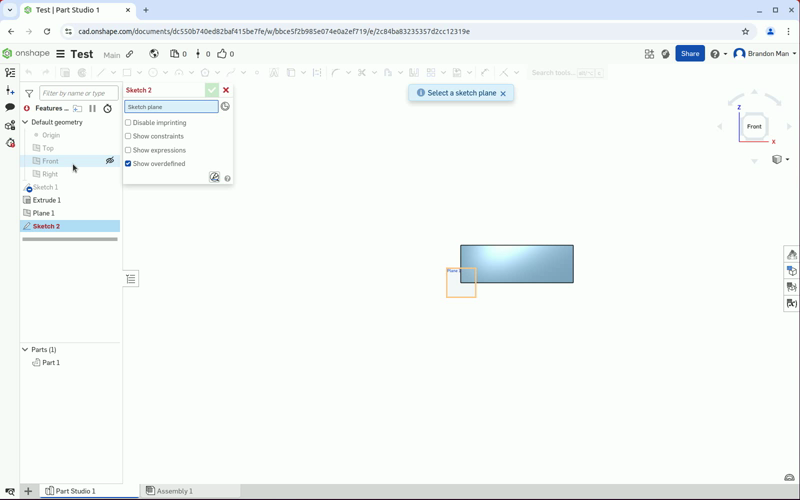
mouse_move(73, 215)
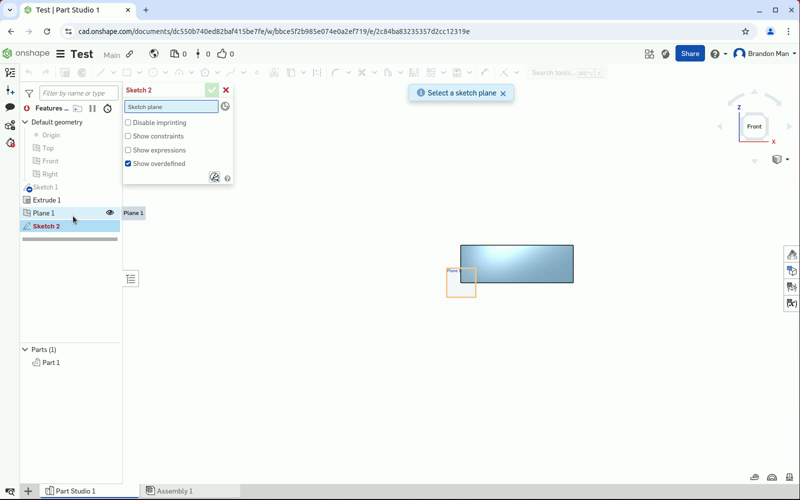
click(73, 215)
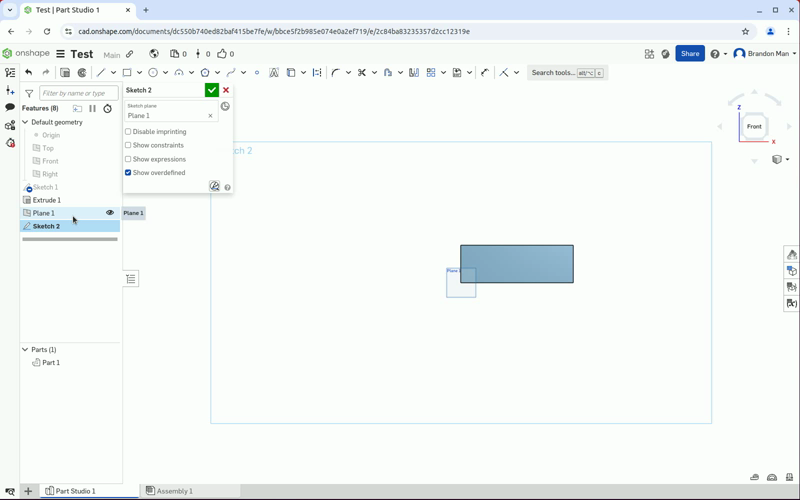
mouse_move(73, 352)
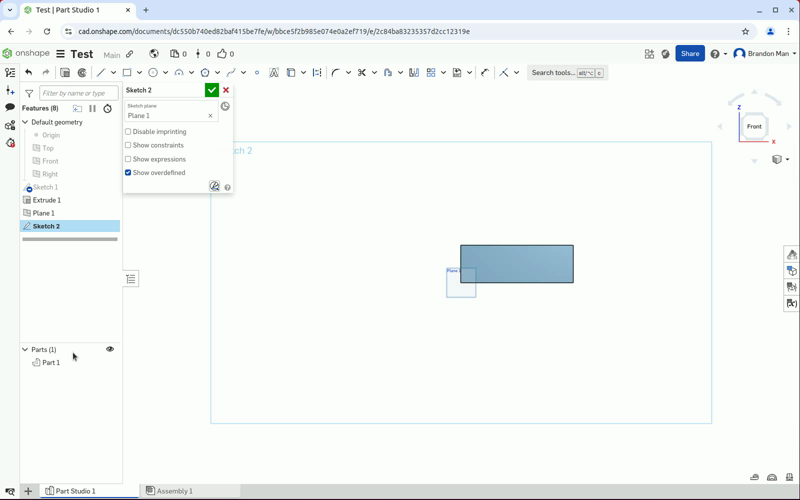
key(y)
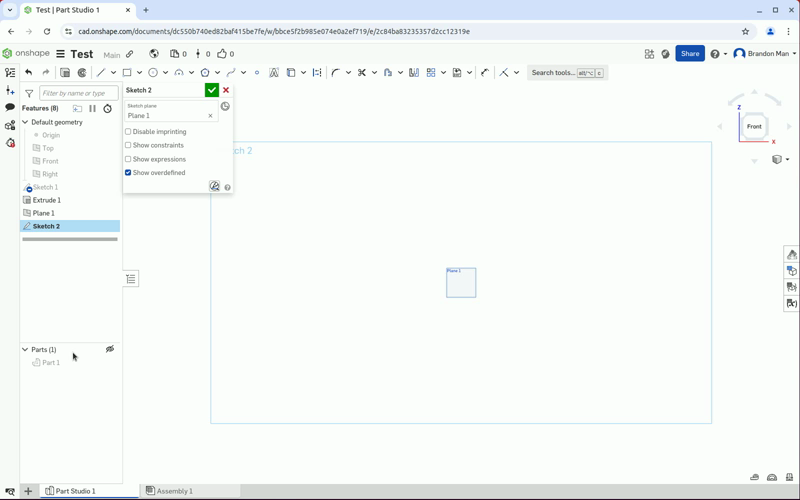
key(l)
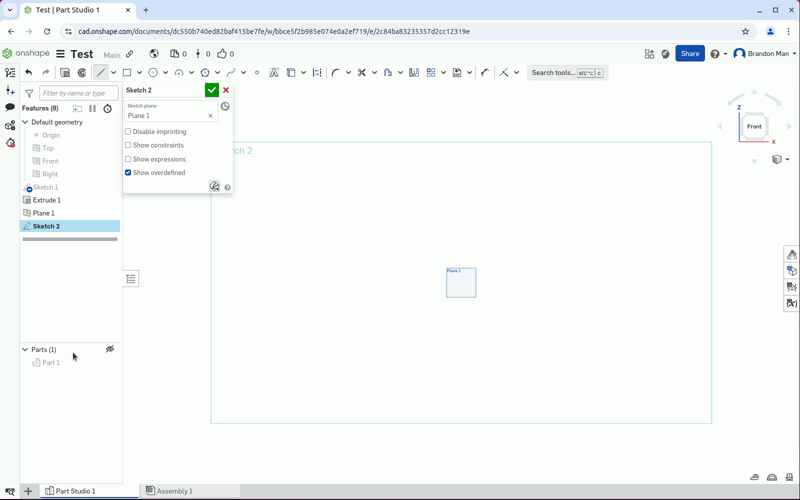
key_down(shift)
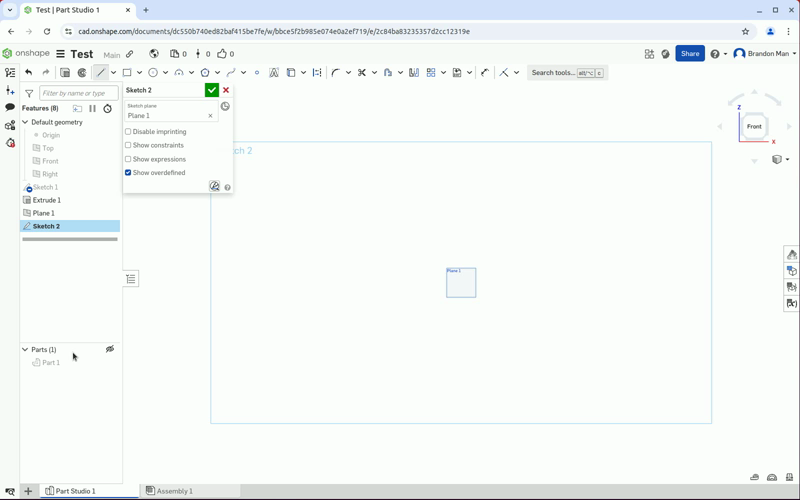
mouse_move(535, 264)
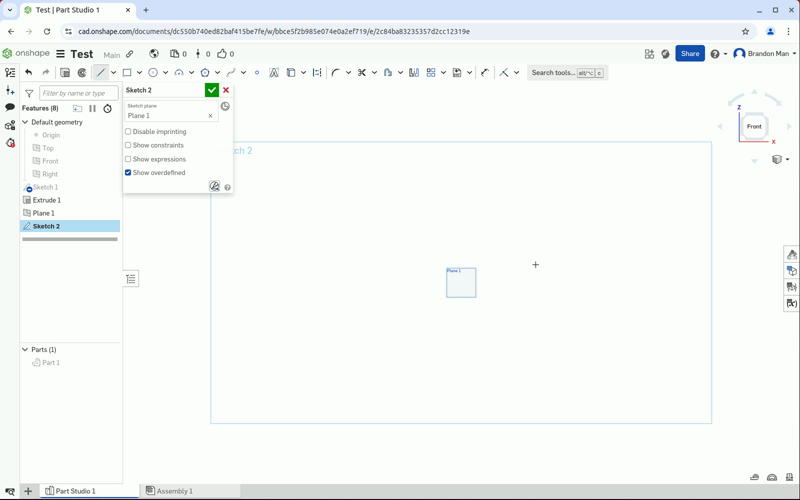
click(535, 264)
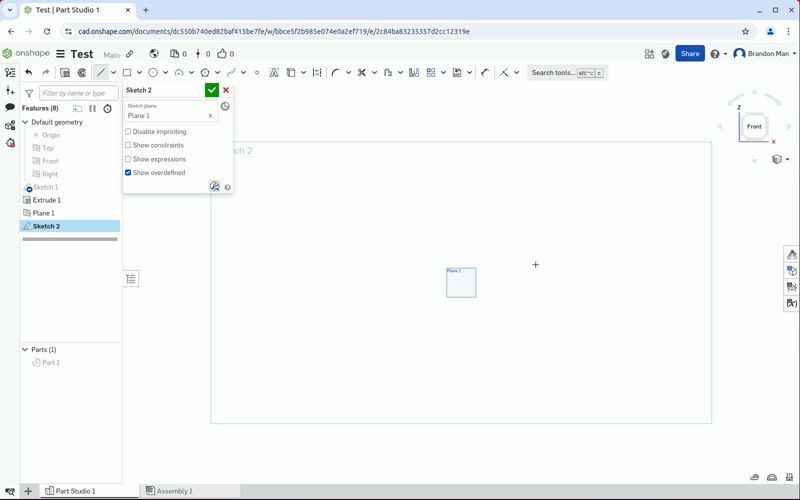
key_up(shift)
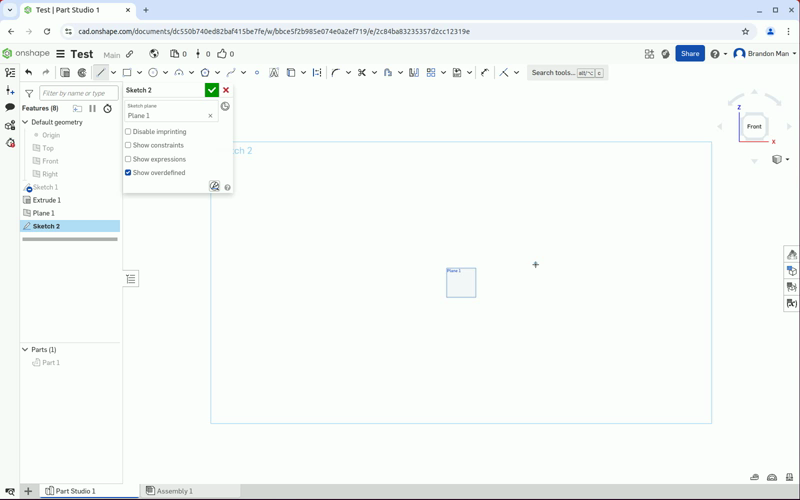
key_down(shift)
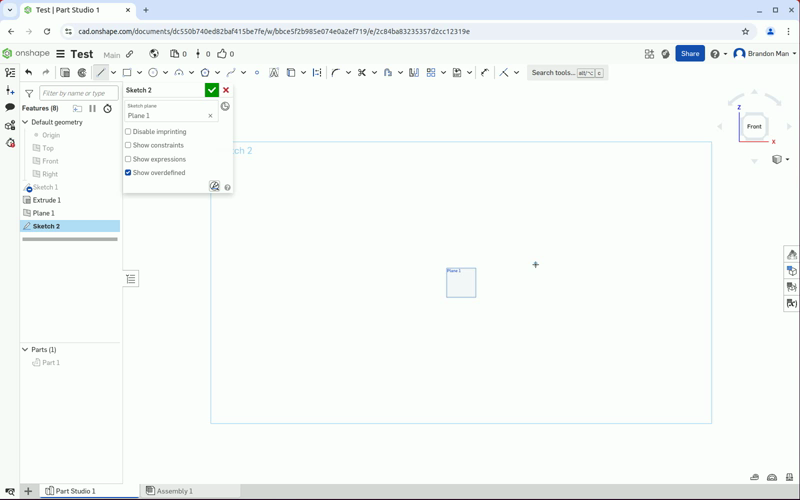
mouse_move(565, 264)
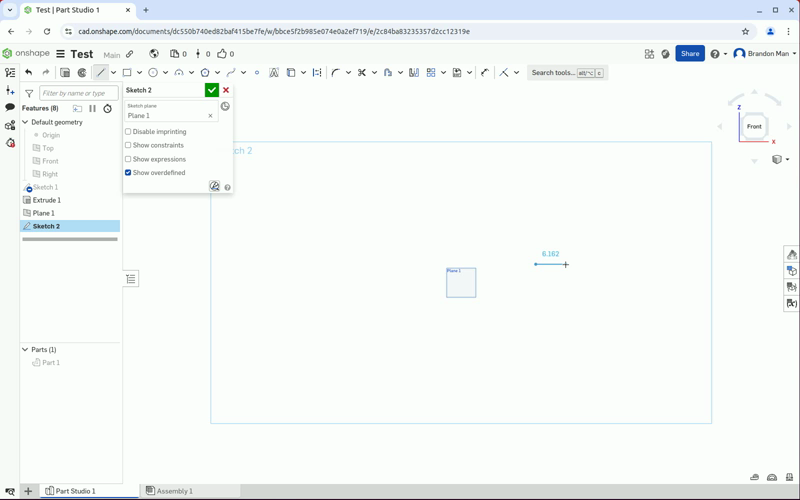
mouse_move(574, 264)
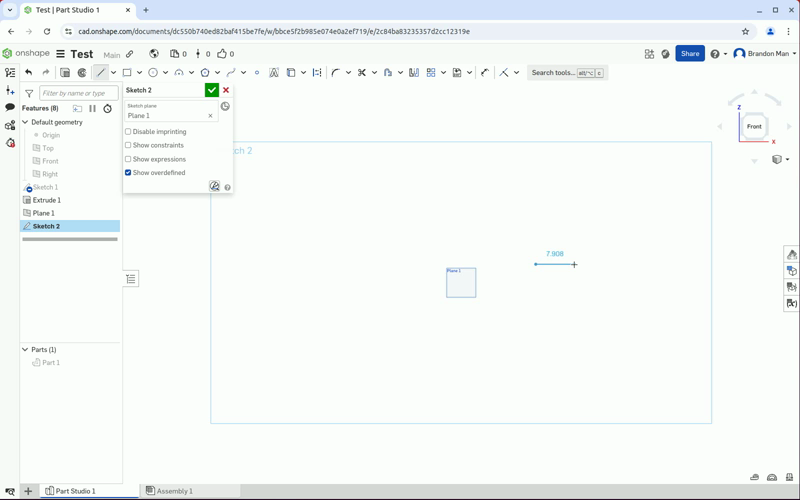
click(574, 264)
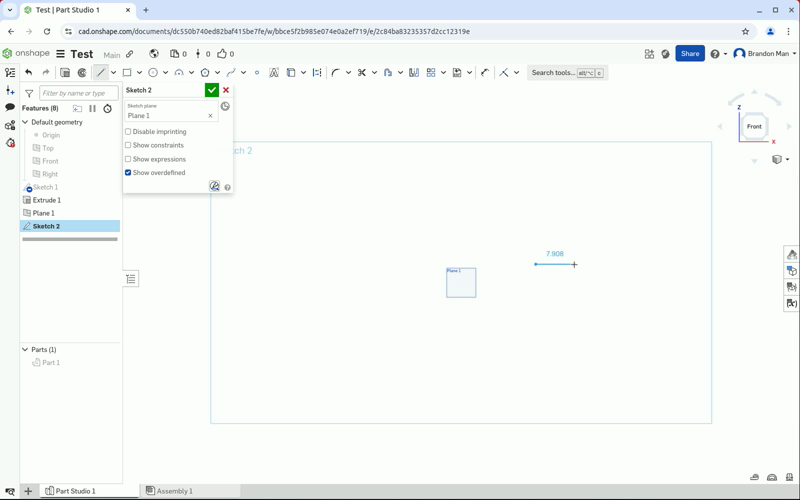
key_up(shift)
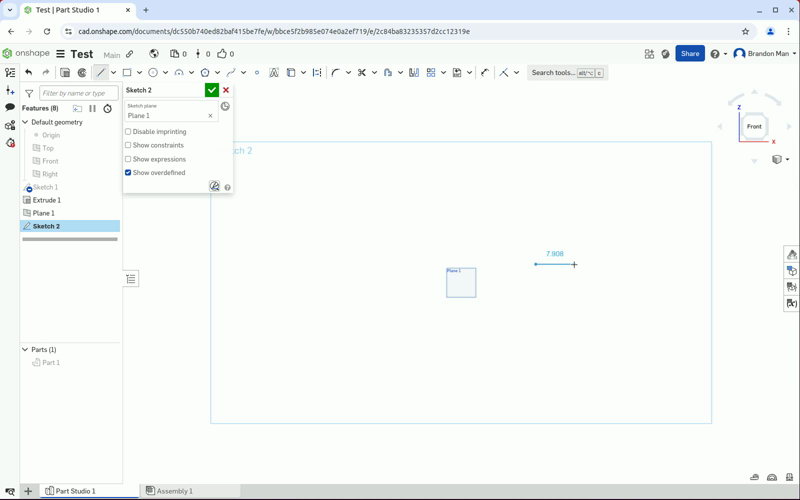
key_down(shift)
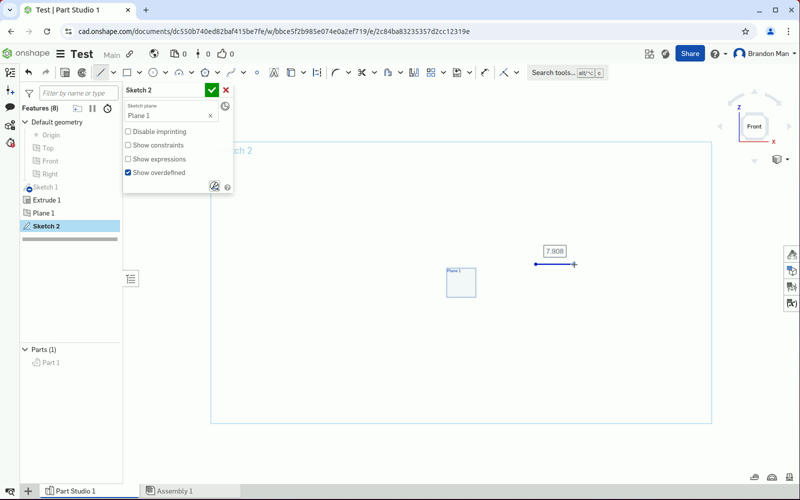
mouse_move(589, 264)
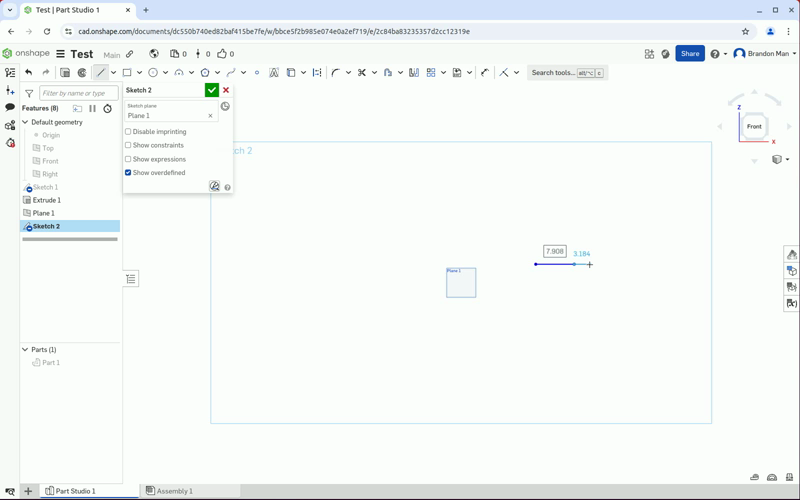
mouse_move(574, 244)
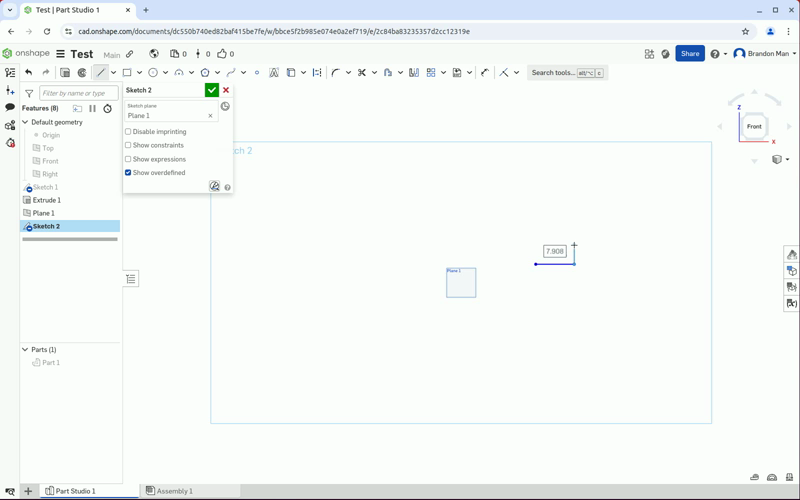
click(574, 244)
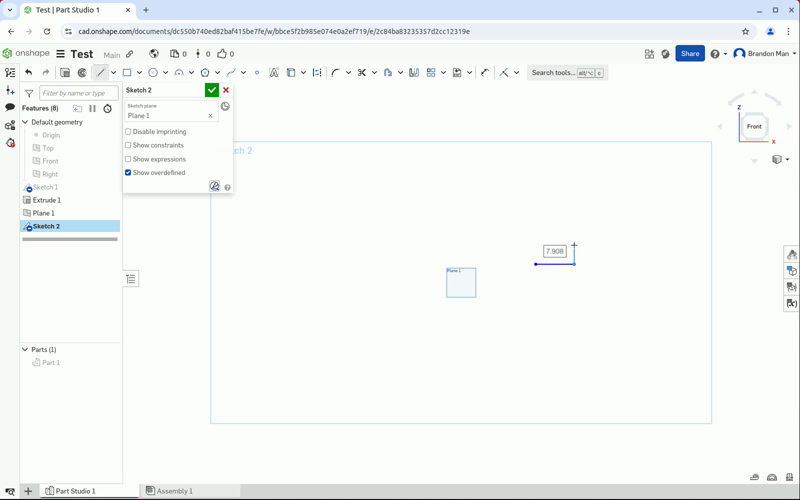
key_up(shift)
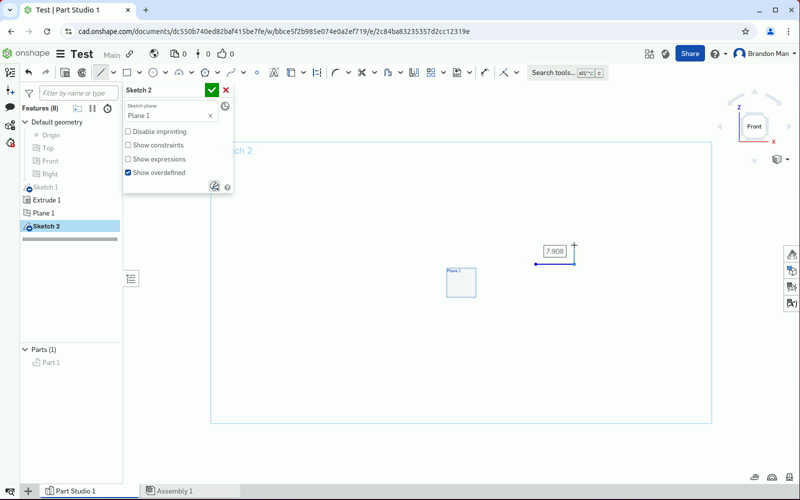
key_down(shift)
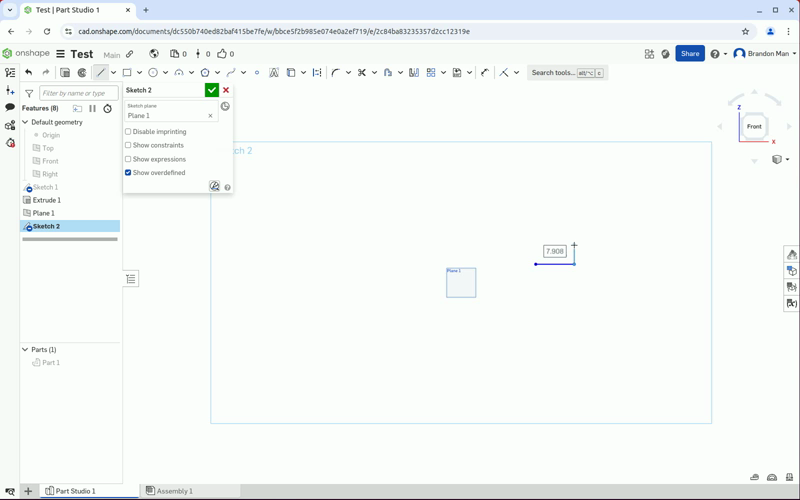
mouse_move(589, 244)
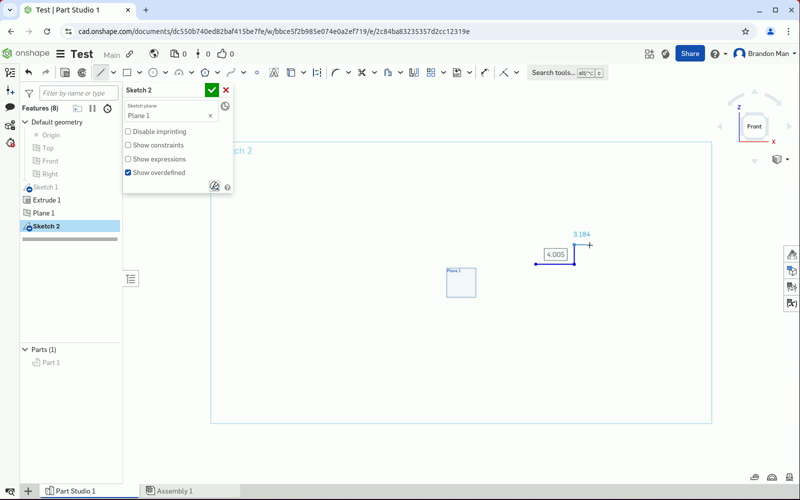
mouse_move(535, 244)
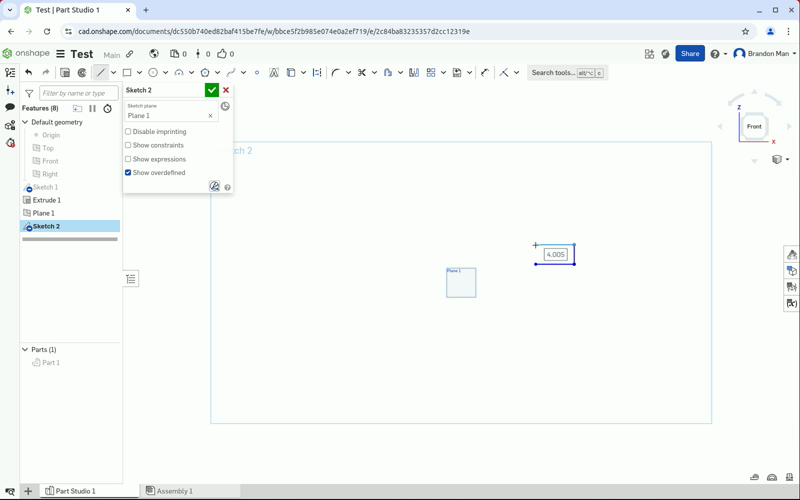
click(535, 244)
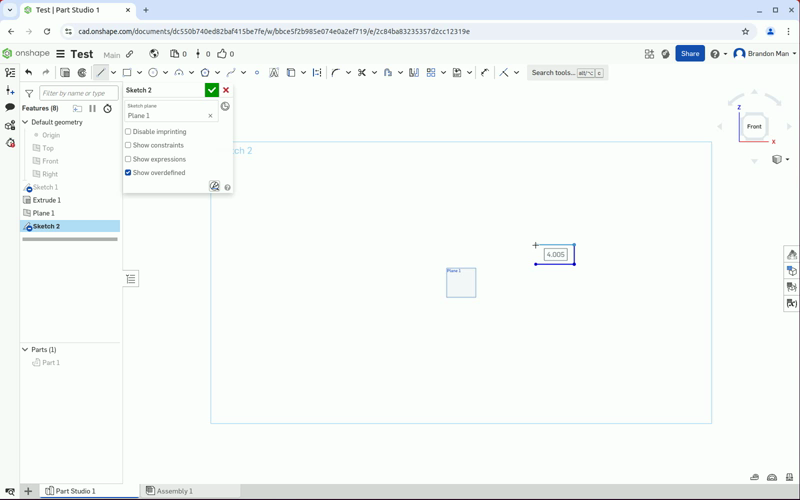
key_up(shift)
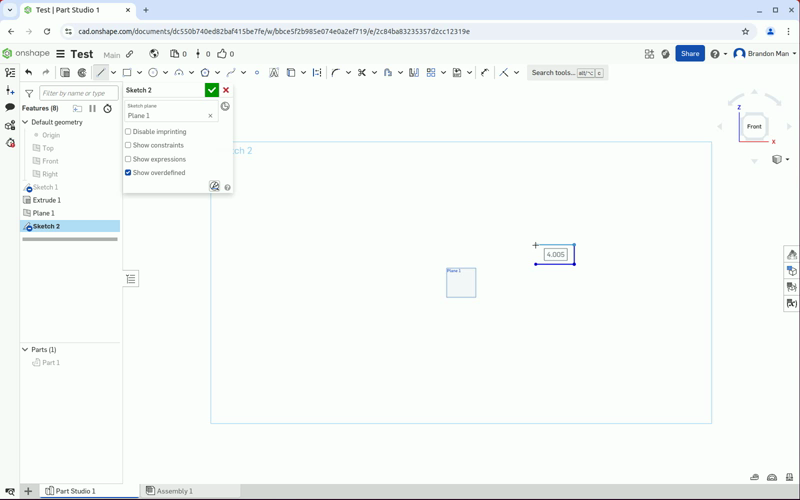
mouse_move(565, 244)
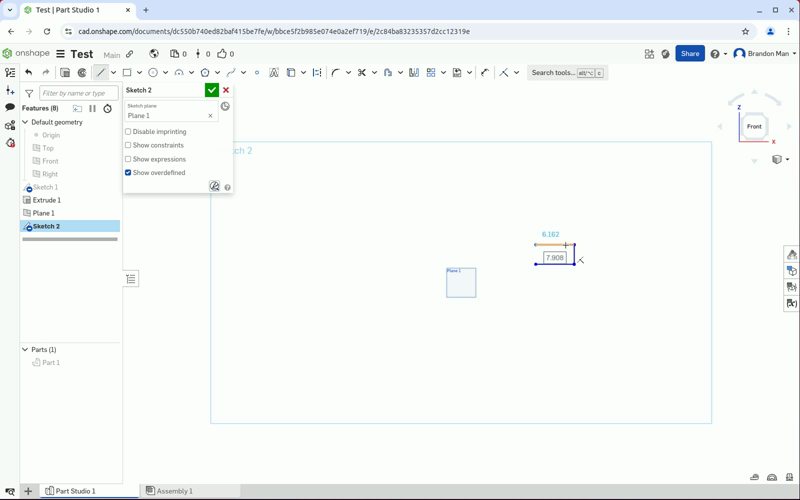
key_down(shift)
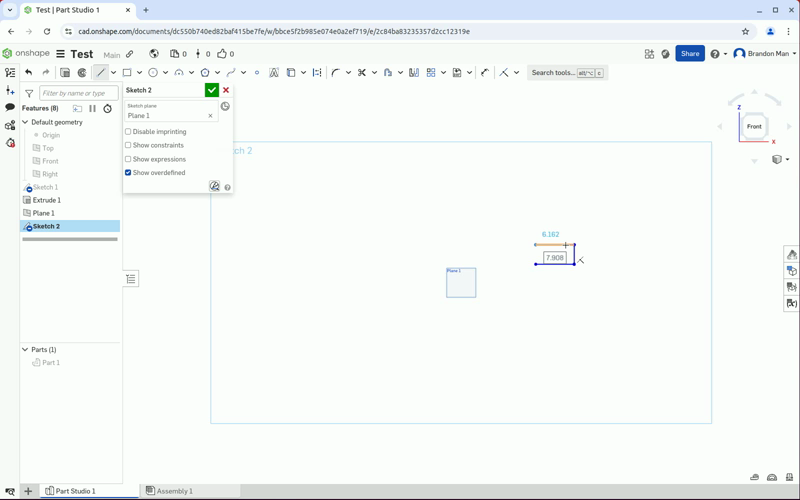
mouse_move(535, 264)
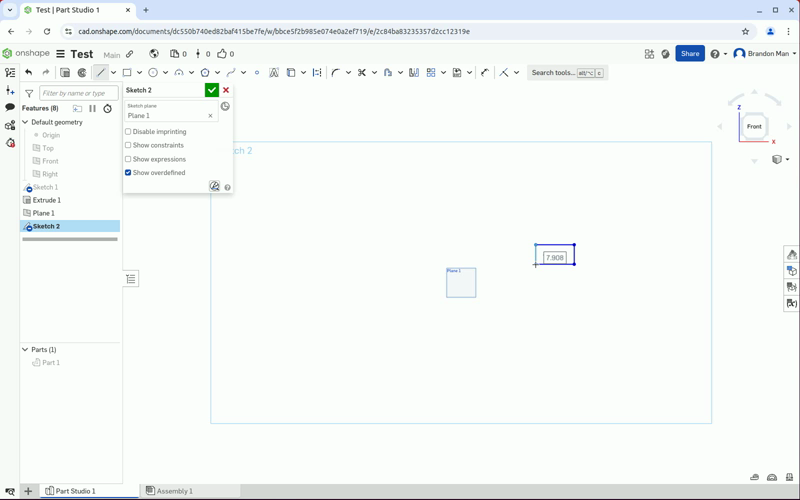
key_up(shift)
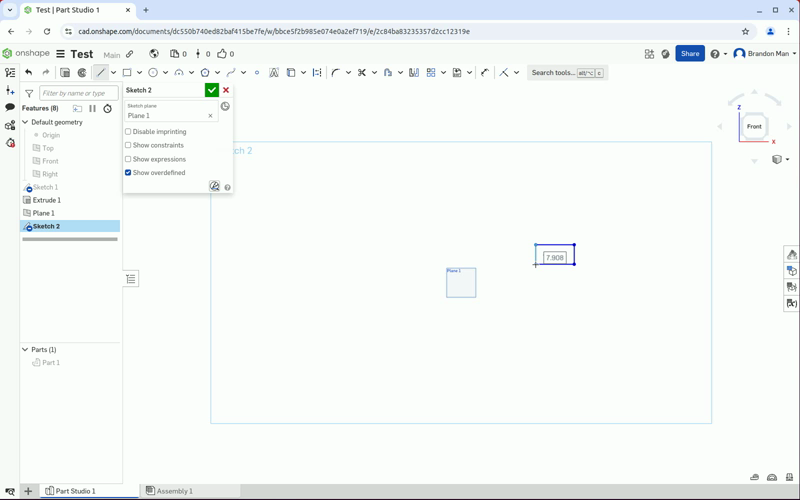
click(535, 264)
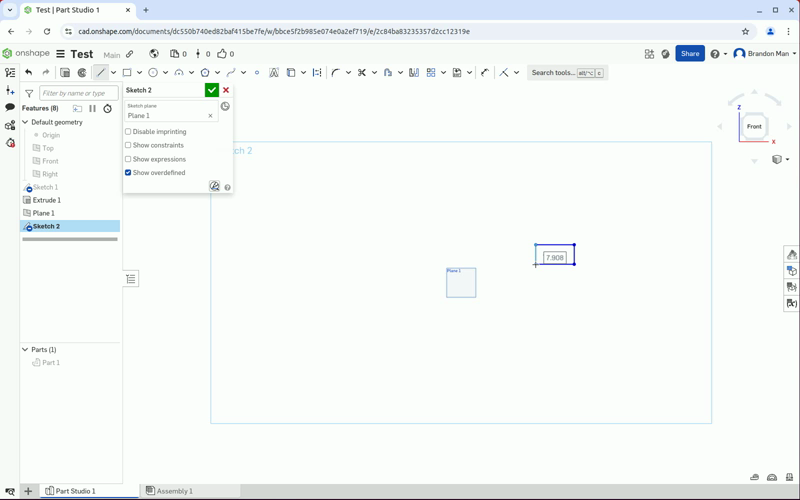
key(esc)
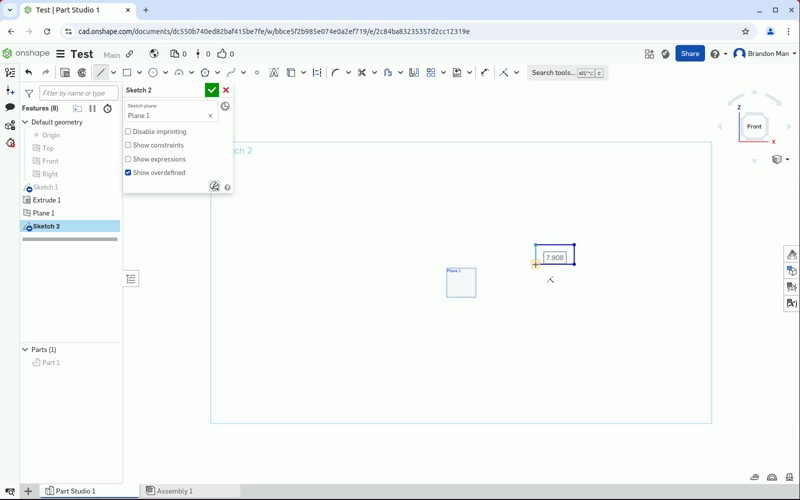
mouse_move(546, 258)
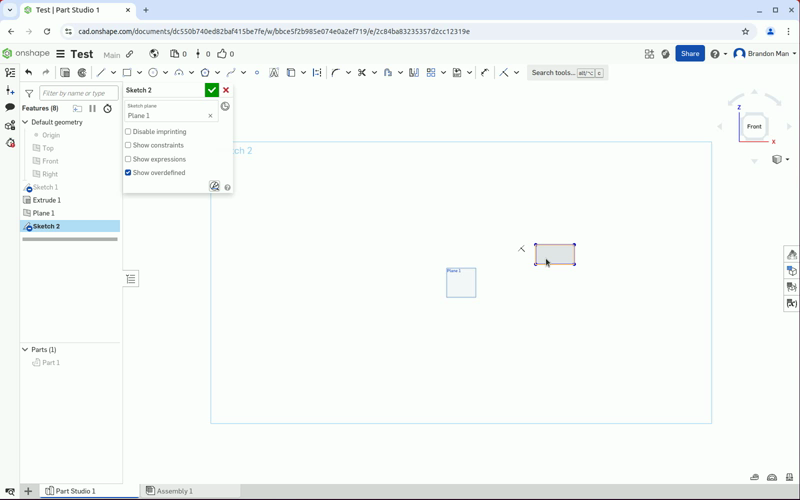
scroll(6)
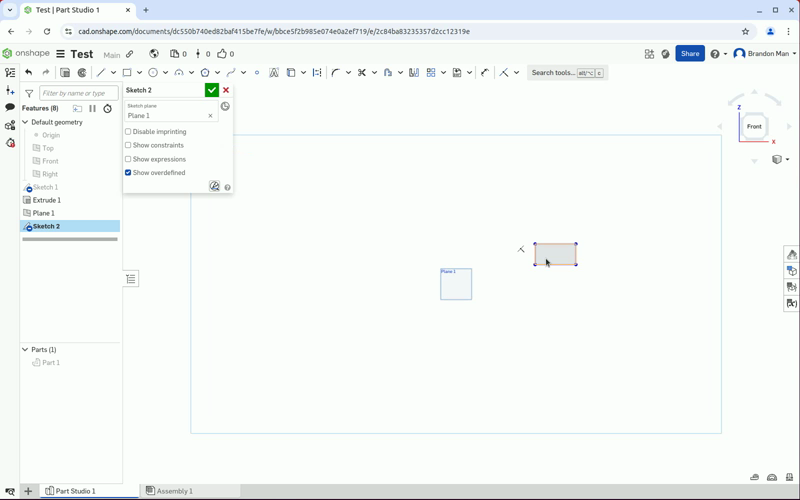
scroll(6)
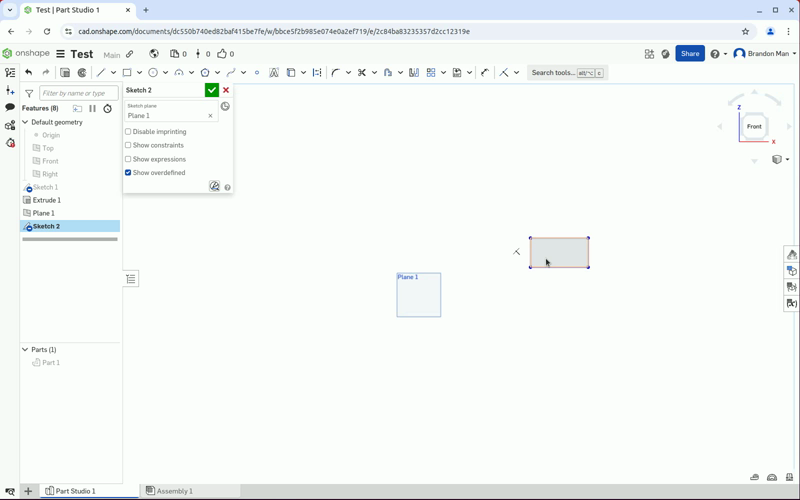
scroll(6)
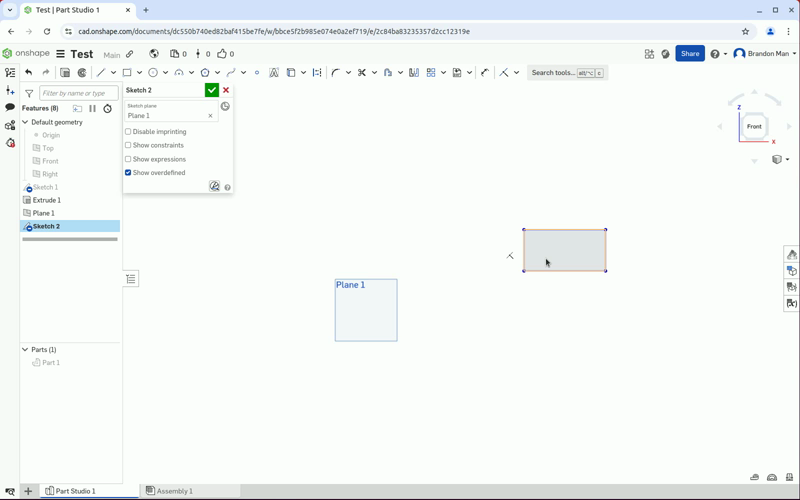
scroll(6)
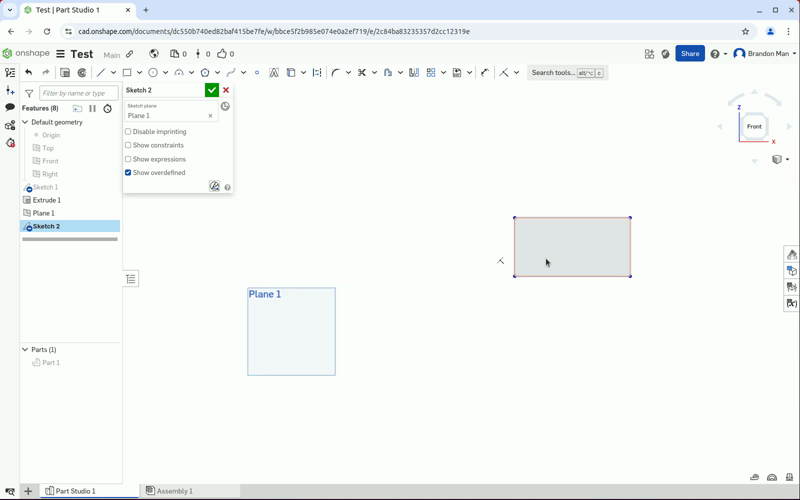
scroll(6)
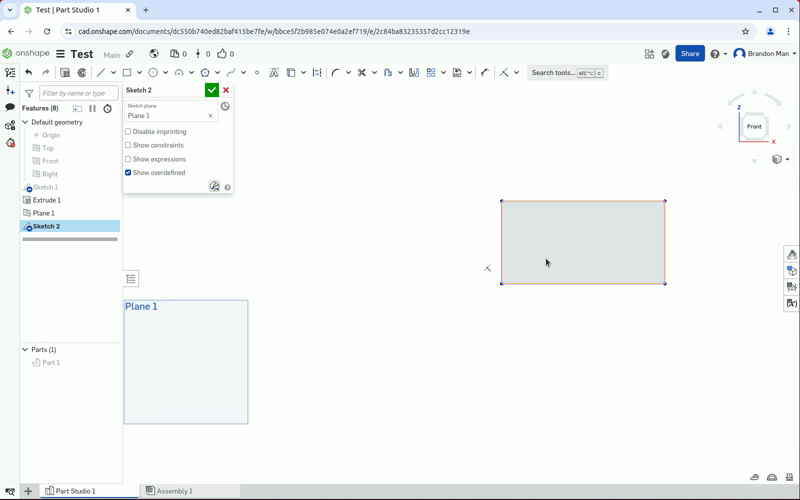
scroll(6)
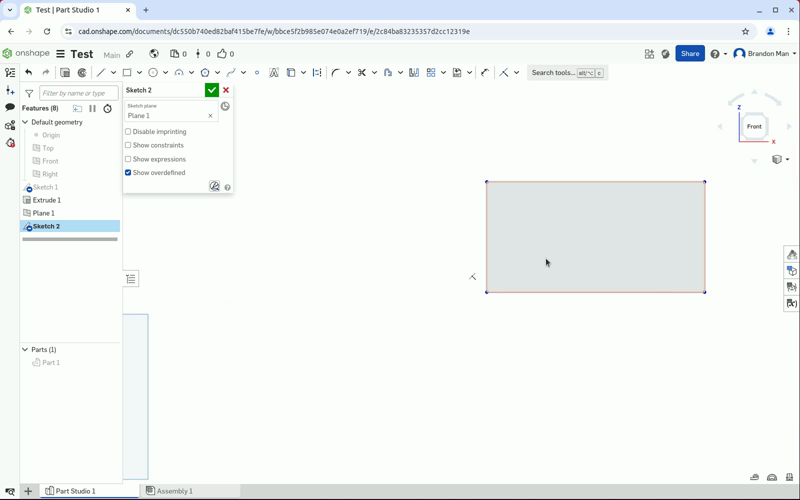
scroll(6)
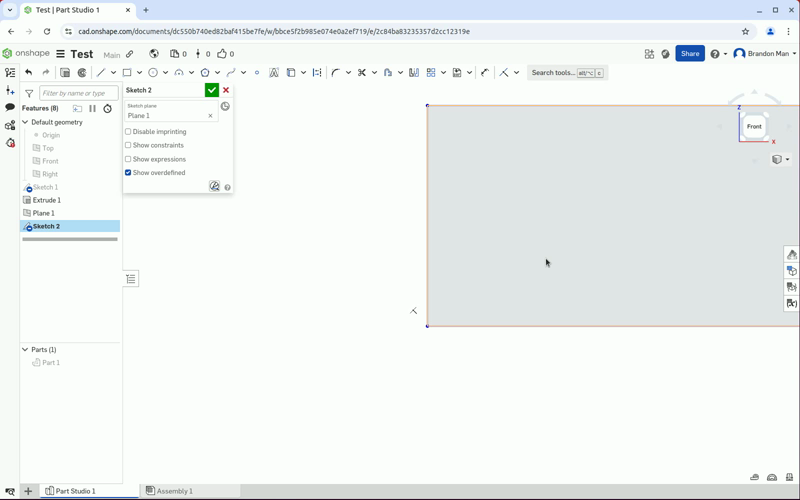
click(546, 258)
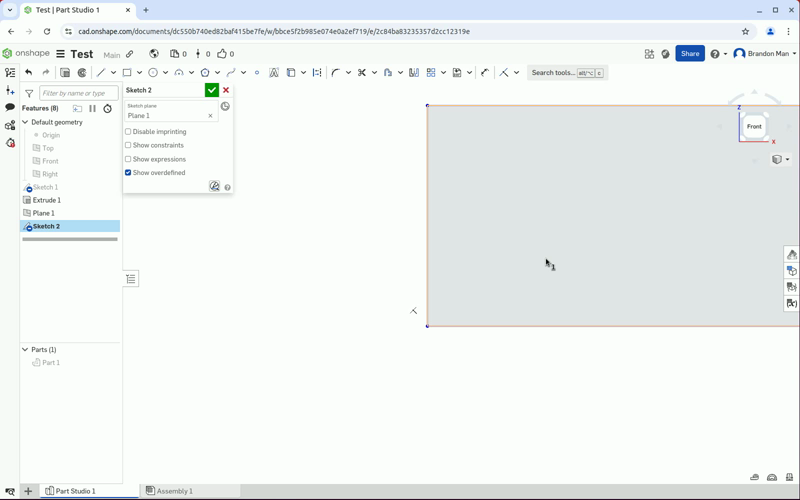
scroll(-6)
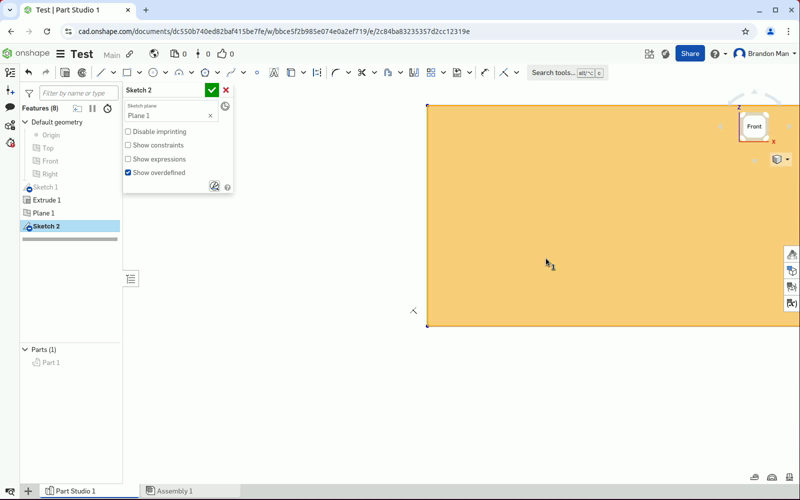
scroll(-6)
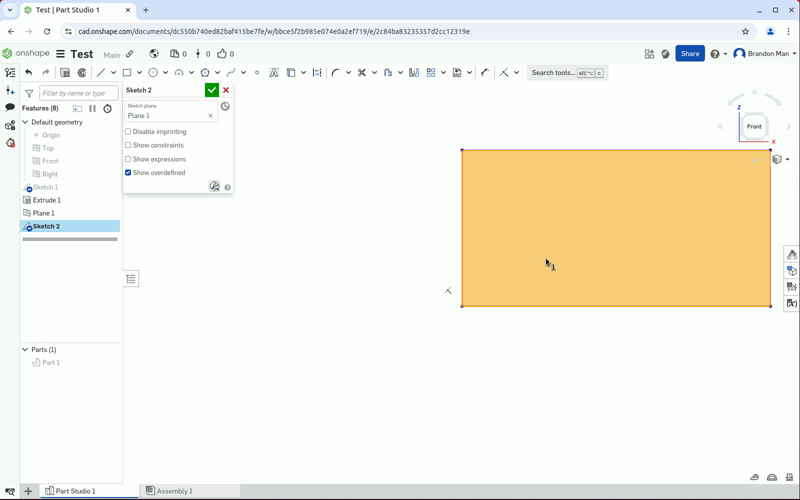
scroll(-6)
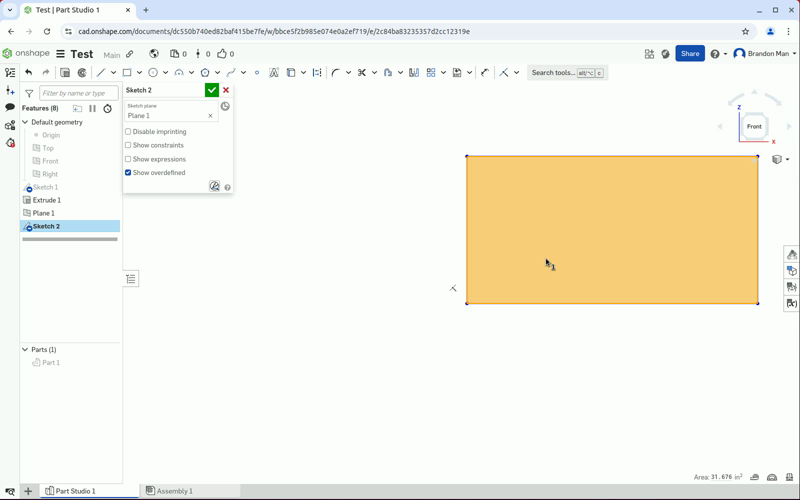
scroll(-6)
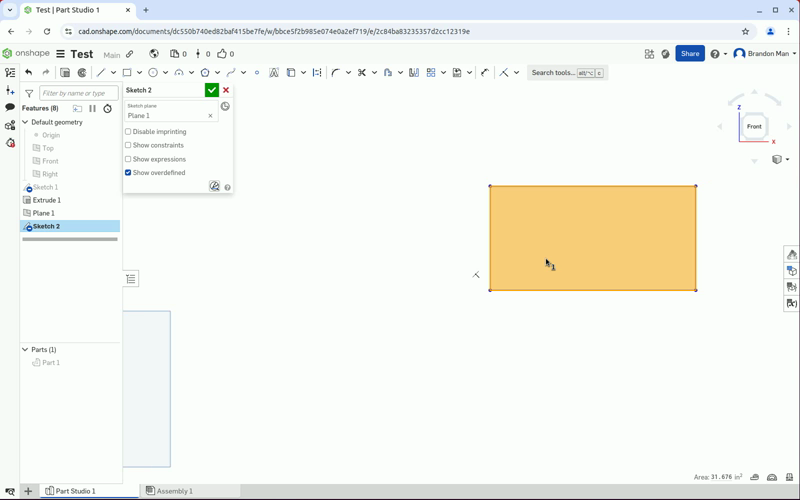
scroll(-6)
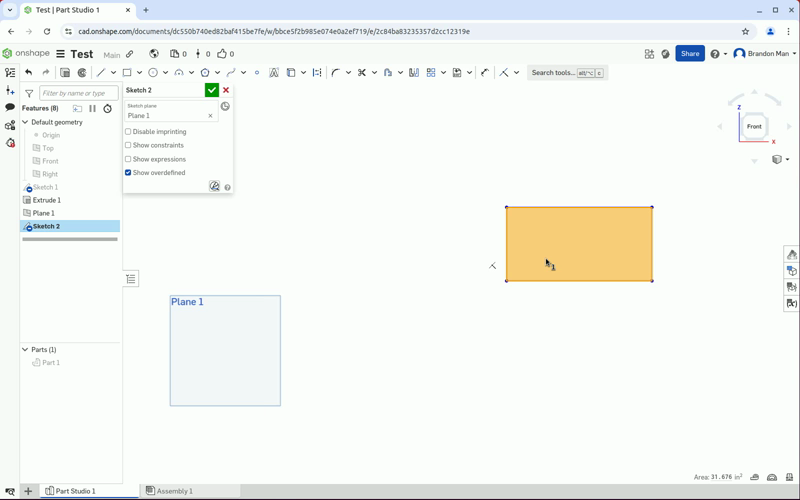
scroll(-6)
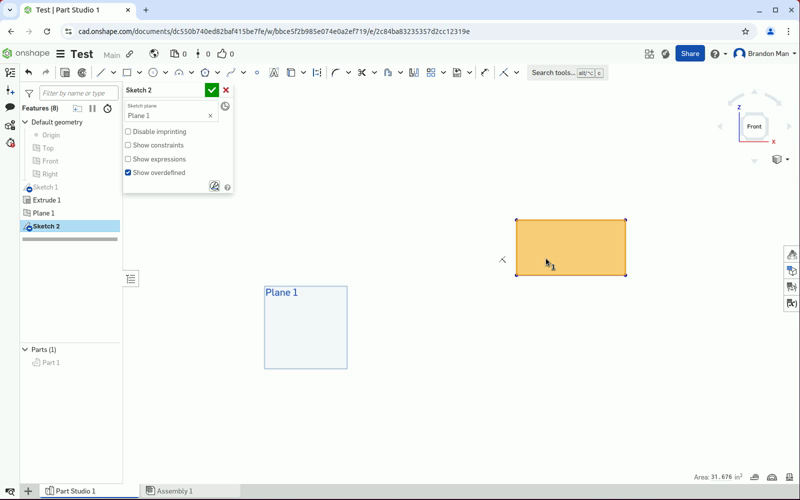
scroll(-6)
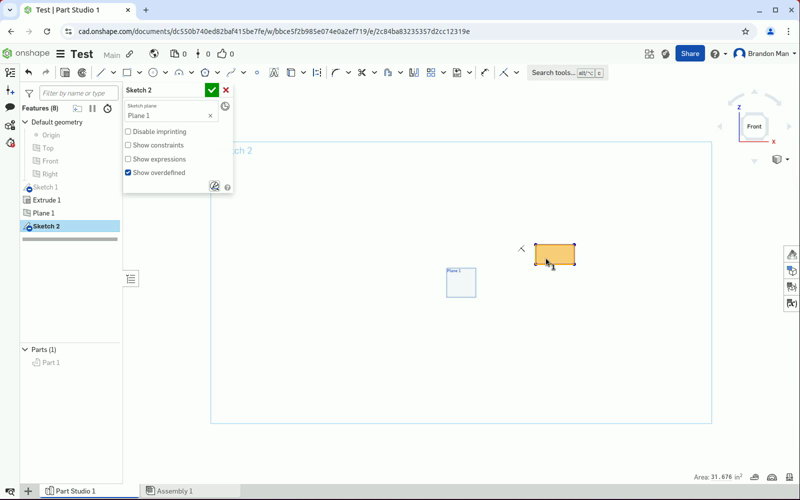
mouse_move(73, 352)
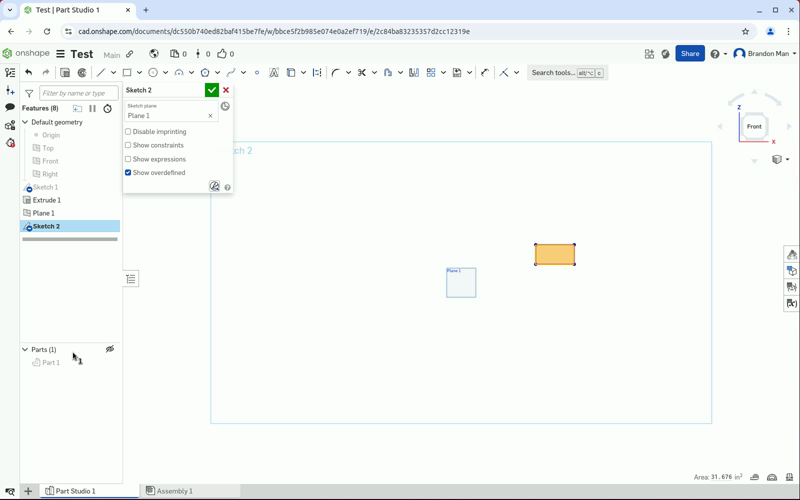
key(shift+y)
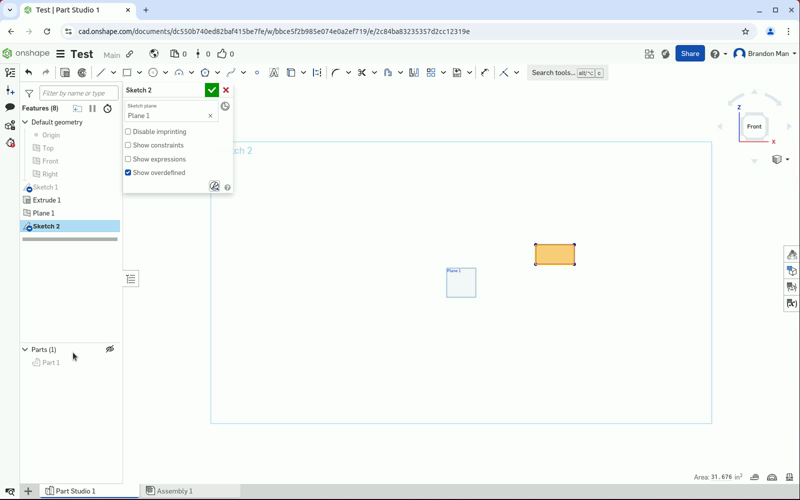
key(shift+e)
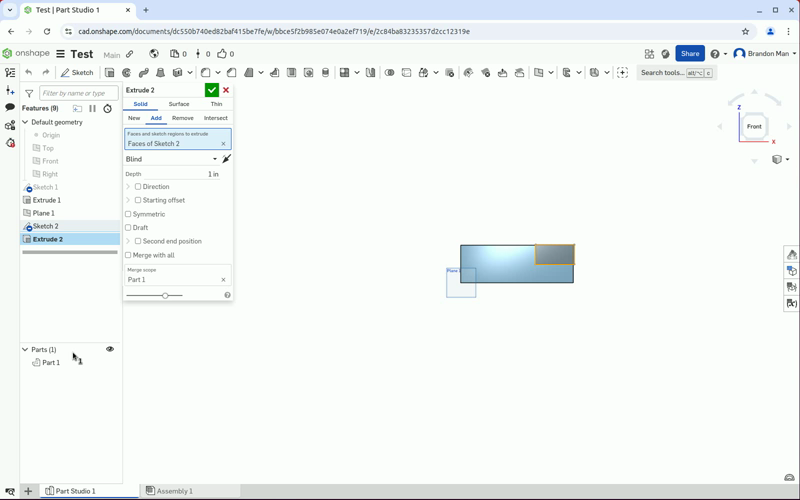
mouse_move(143, 106)
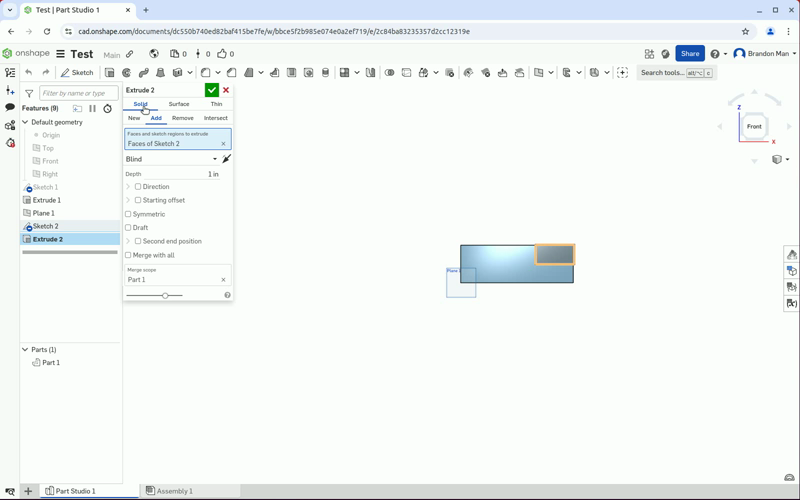
click(143, 106)
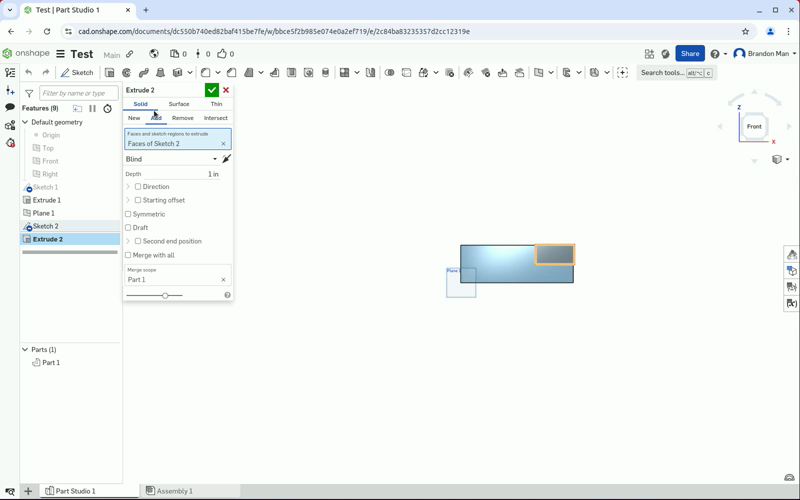
mouse_move(186, 120)
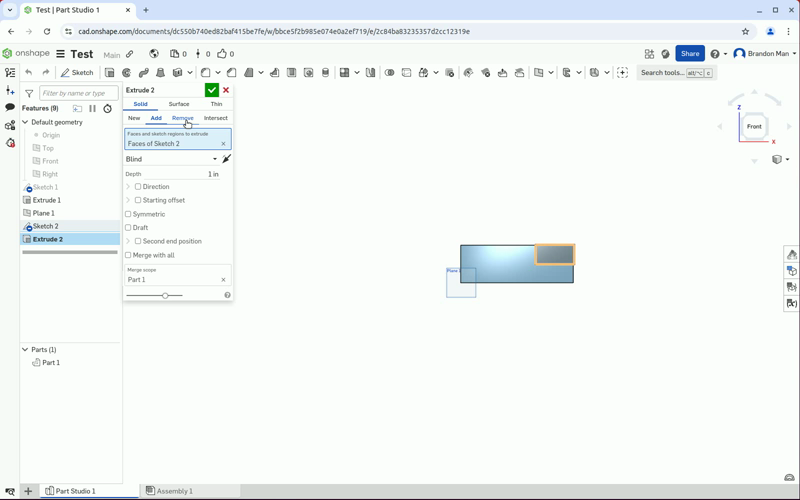
click(186, 120)
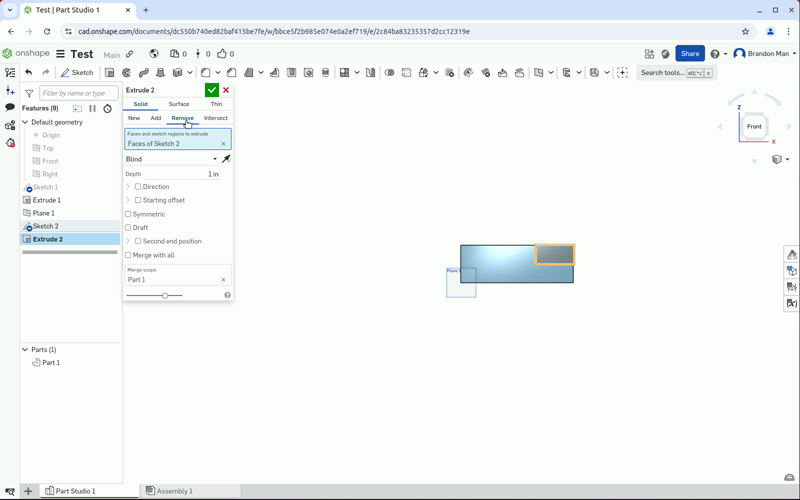
key(tab, 4)
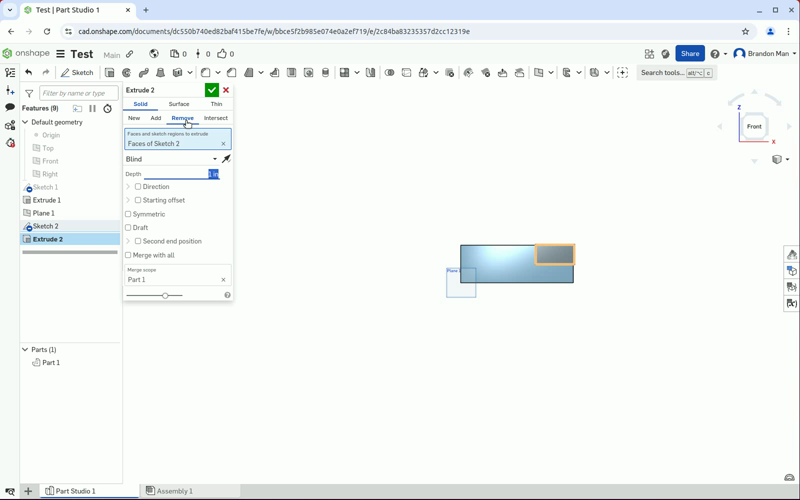
text(3.851)
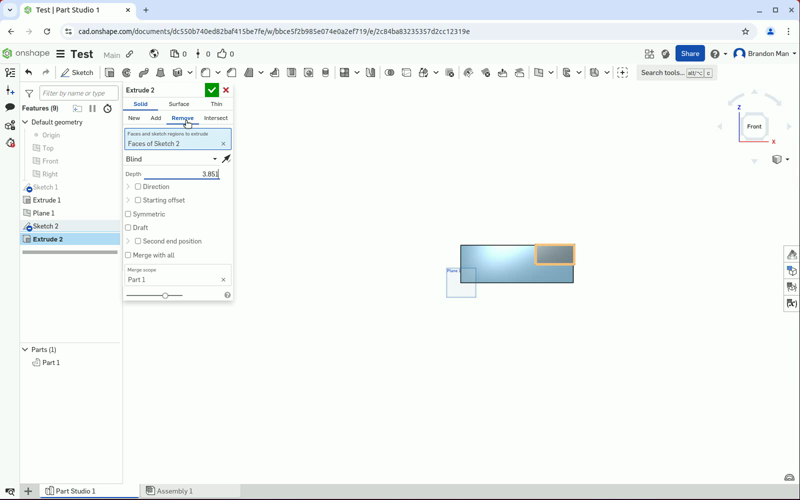
key(tab, 6)
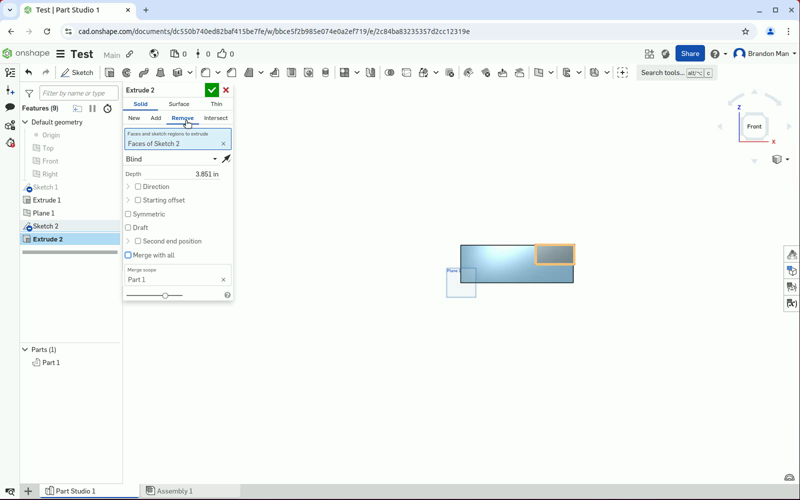
key(space)
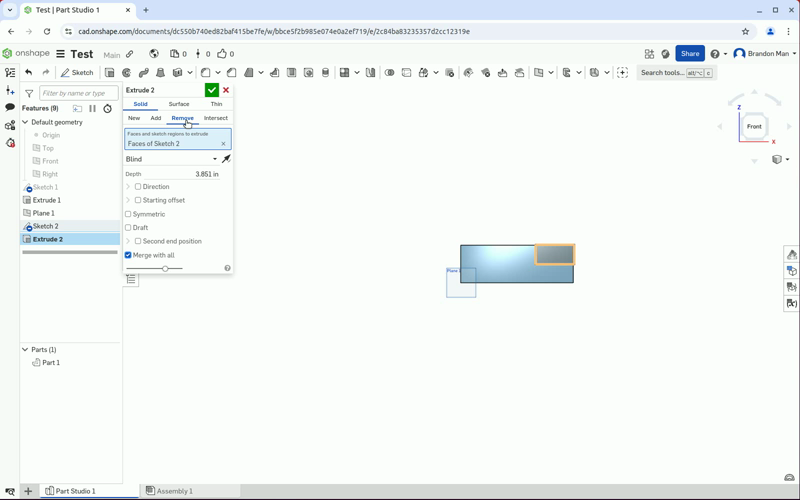
key(enter)
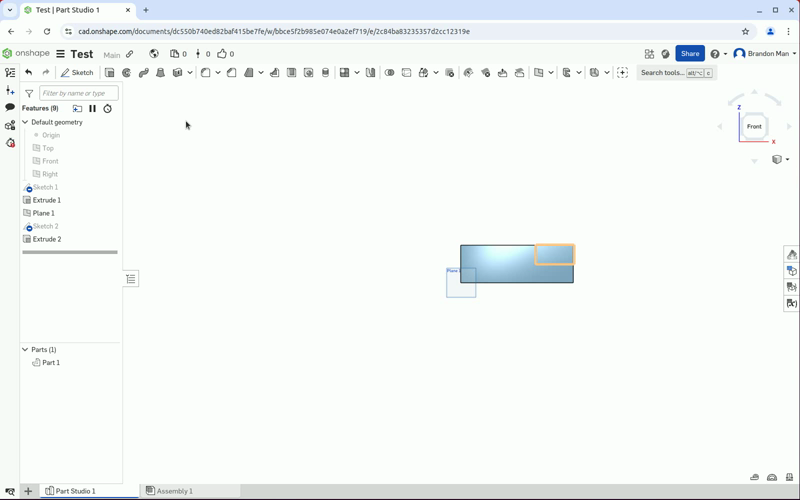
key(shift+h)
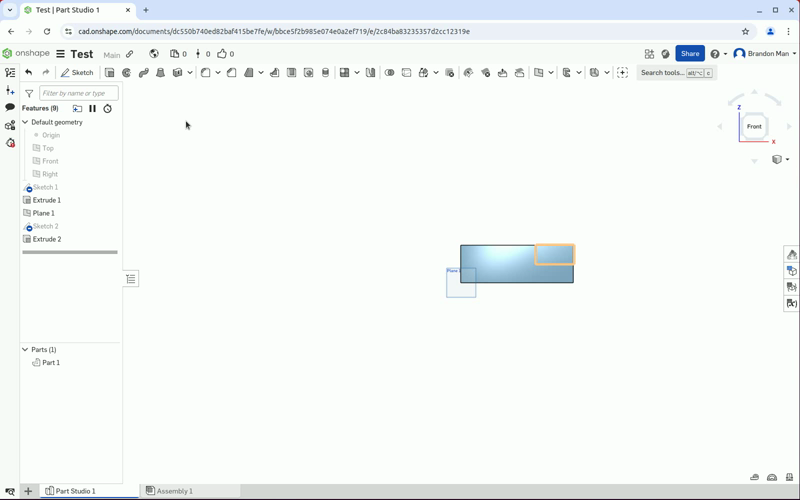
key(shift+h)
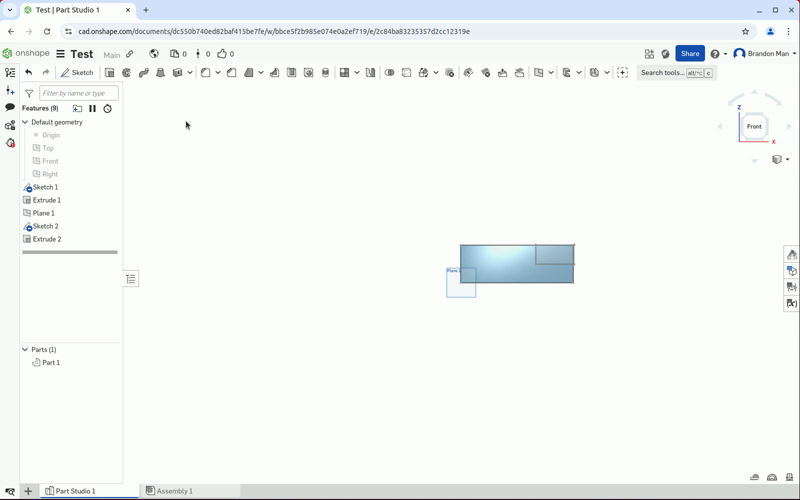
key(shift+7)
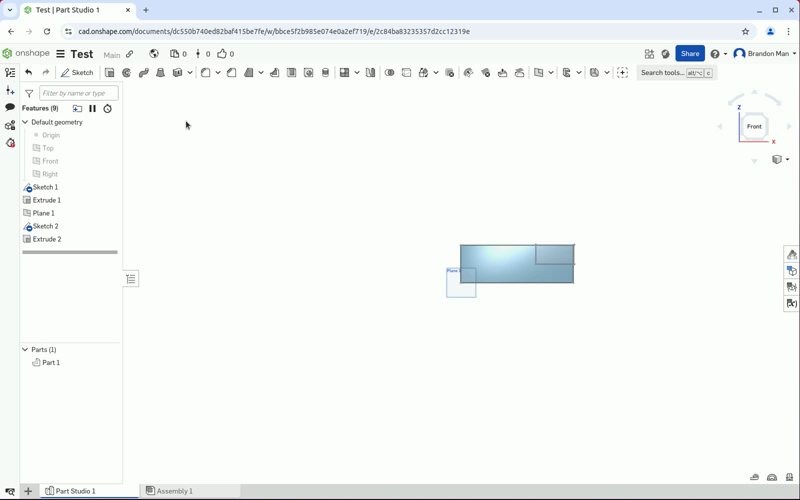
key(left, 2)
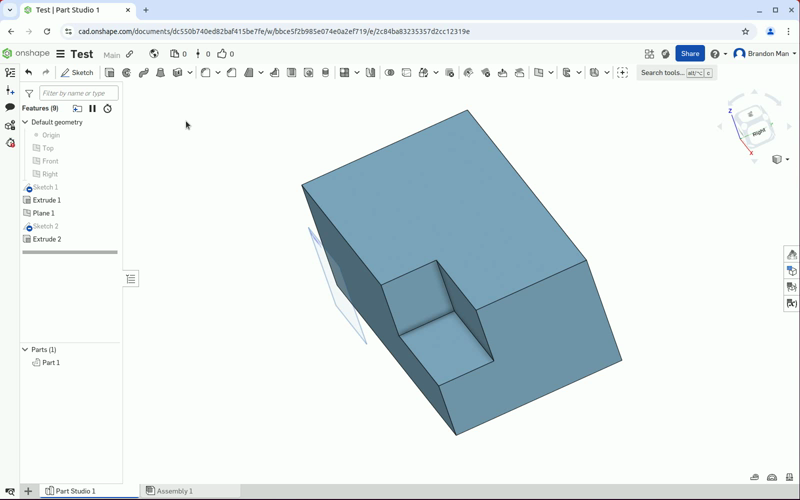
key(down, 2)
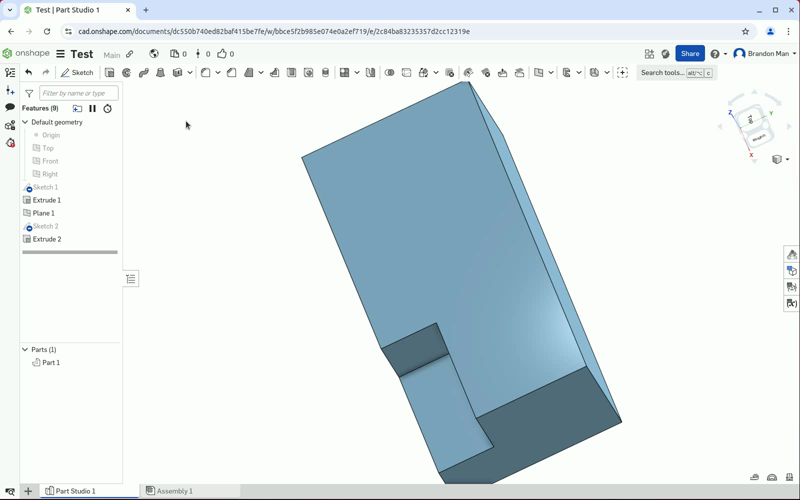
key(up, 2)
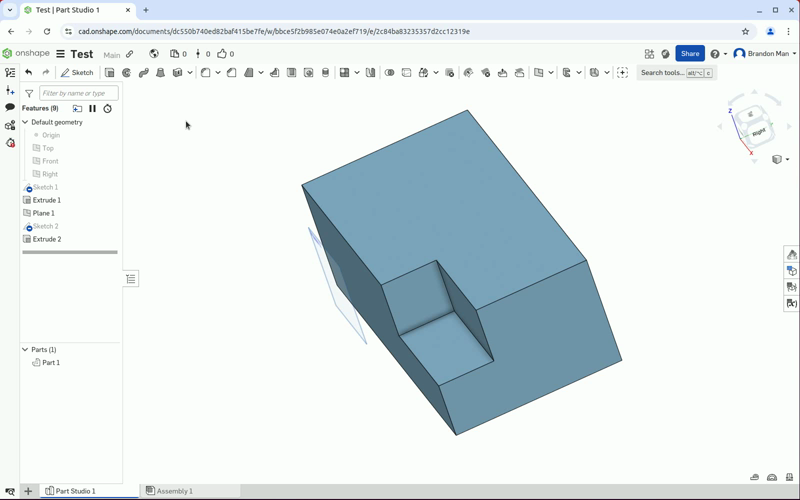
key(right, 2)
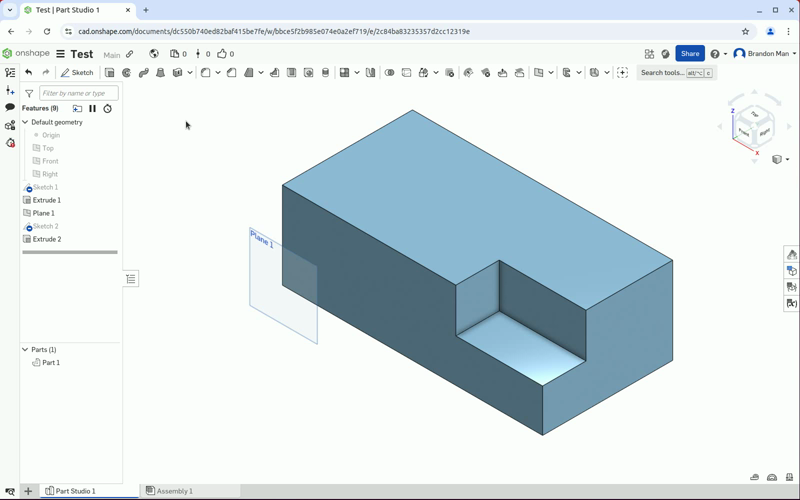
mouse_move(73, 189)
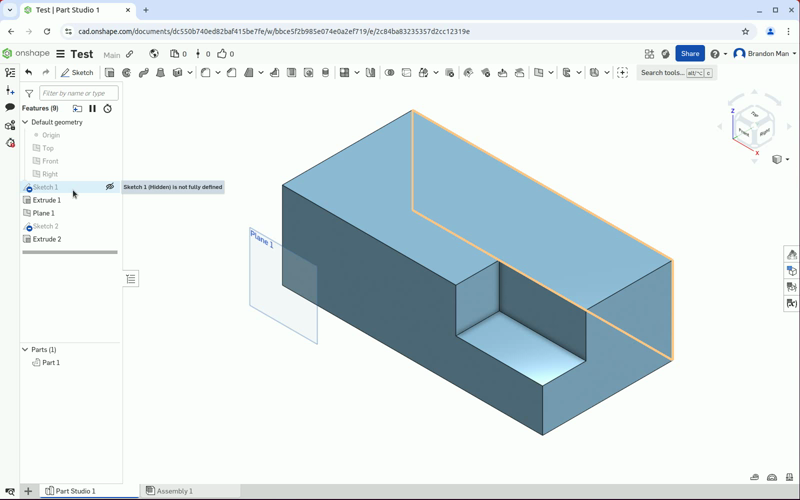
click(73, 189)